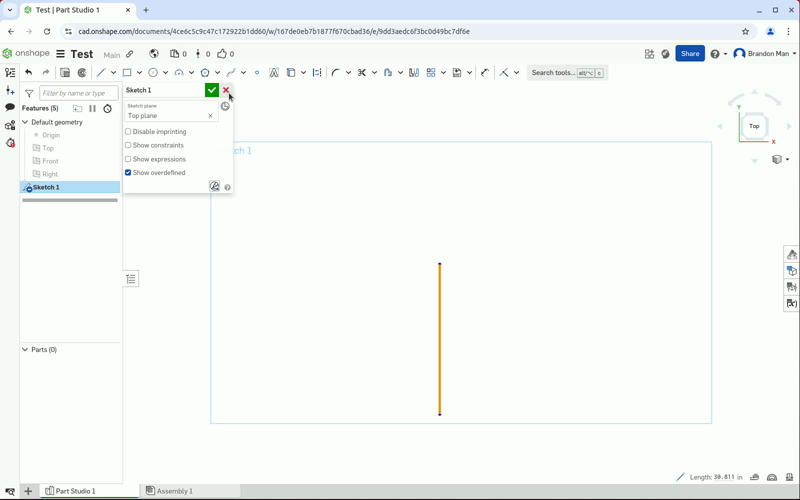
key(shift+h)
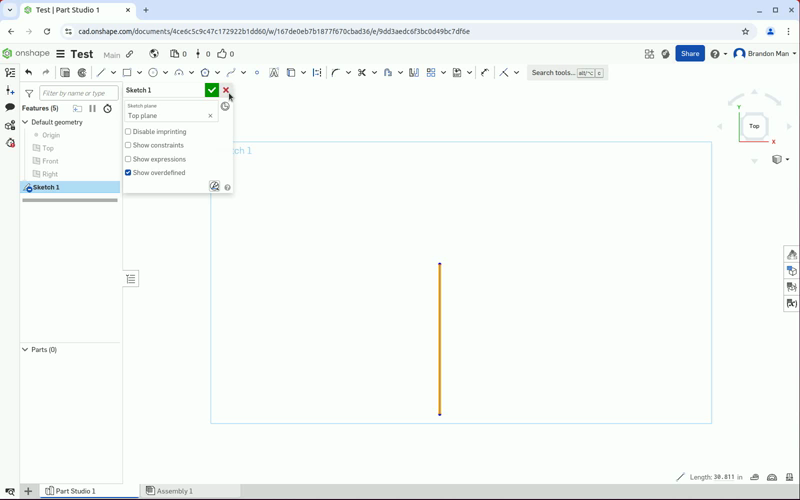
key(shift+s)
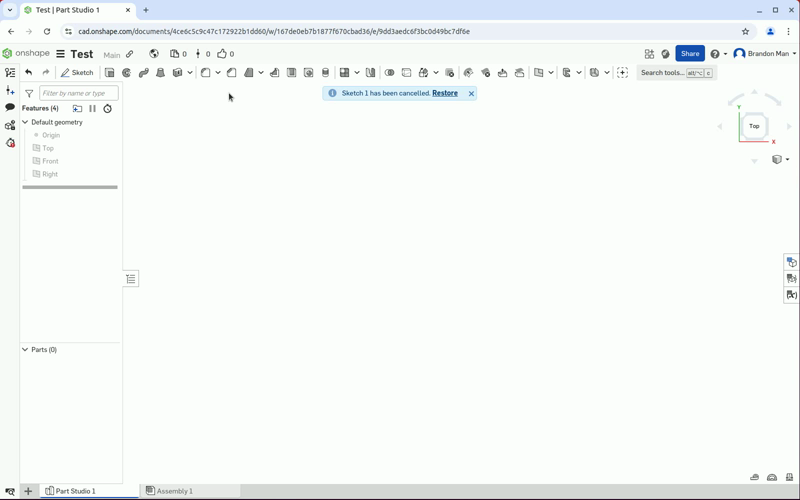
mouse_move(73, 150)
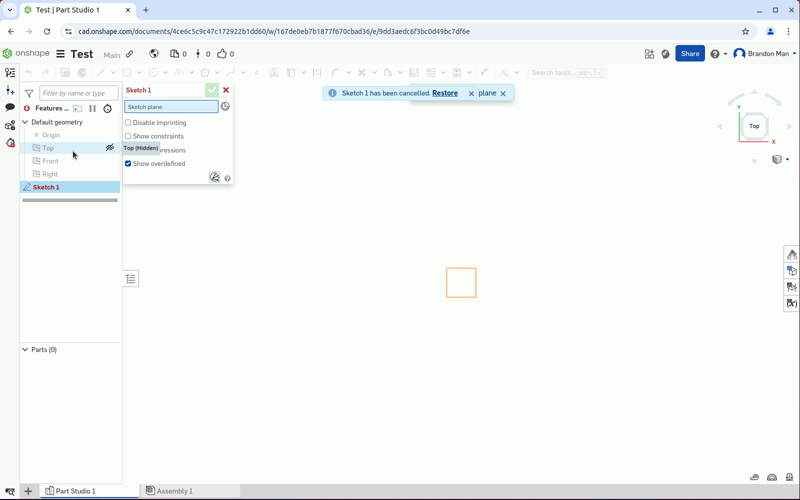
click(73, 150)
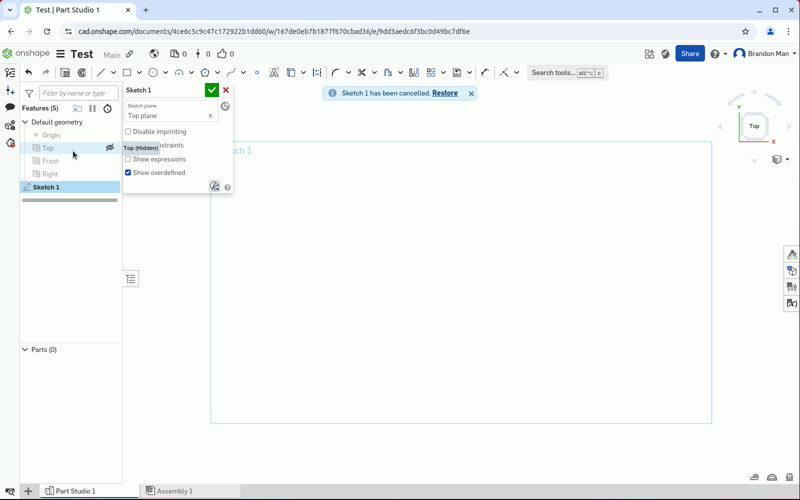
mouse_move(73, 352)
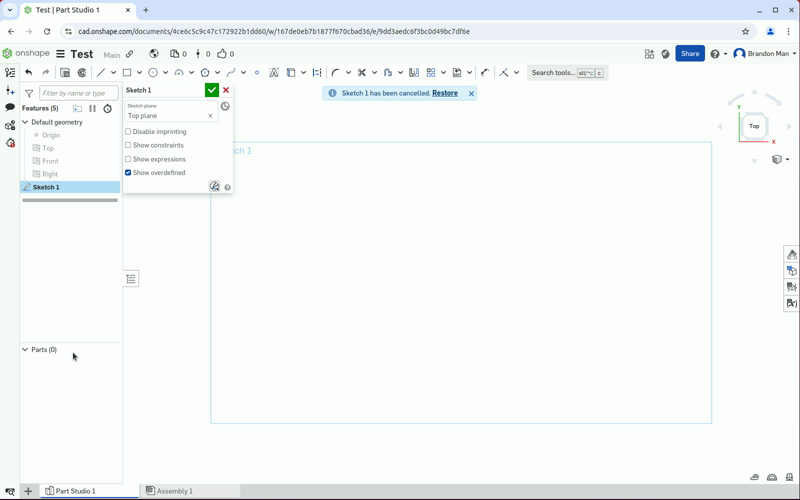
key(y)
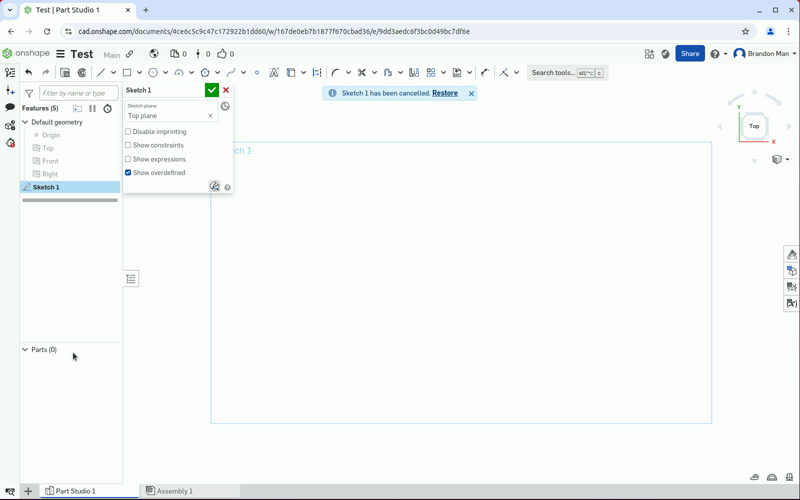
key(l)
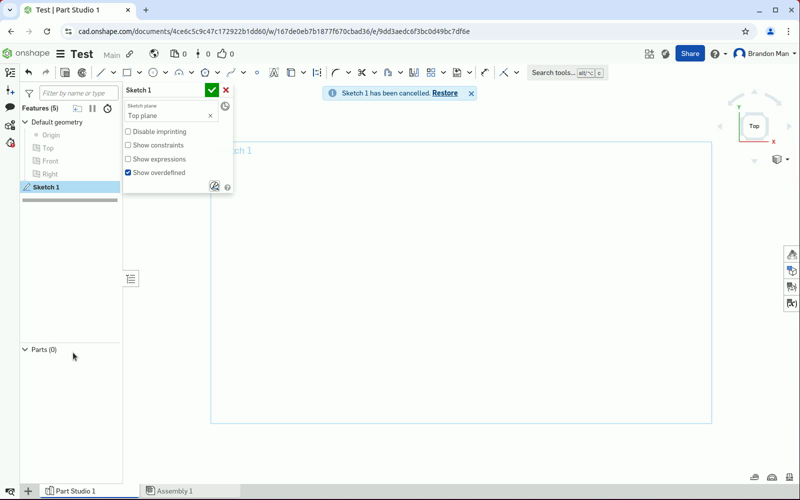
key_down(shift)
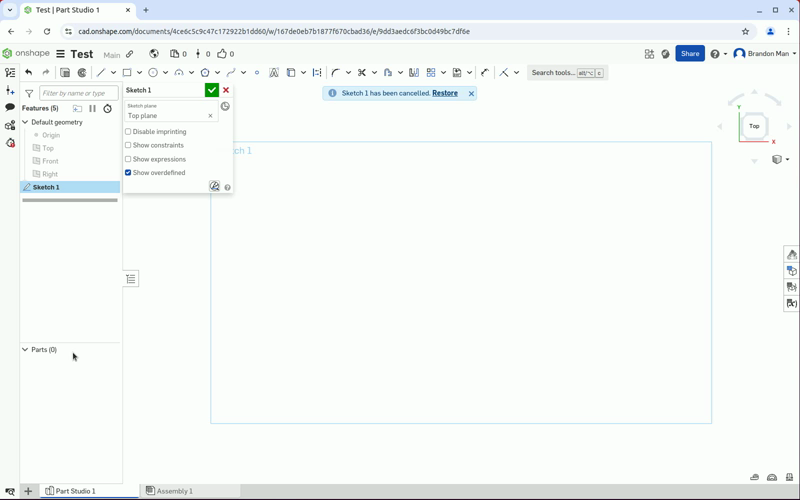
mouse_move(411, 332)
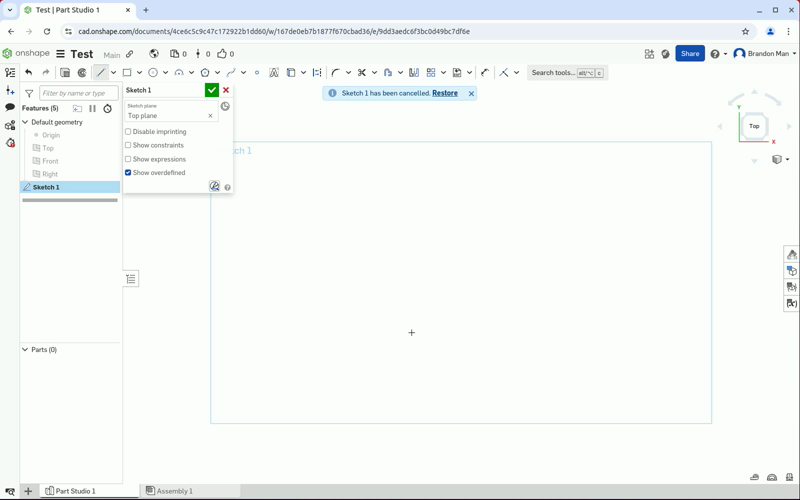
click(411, 332)
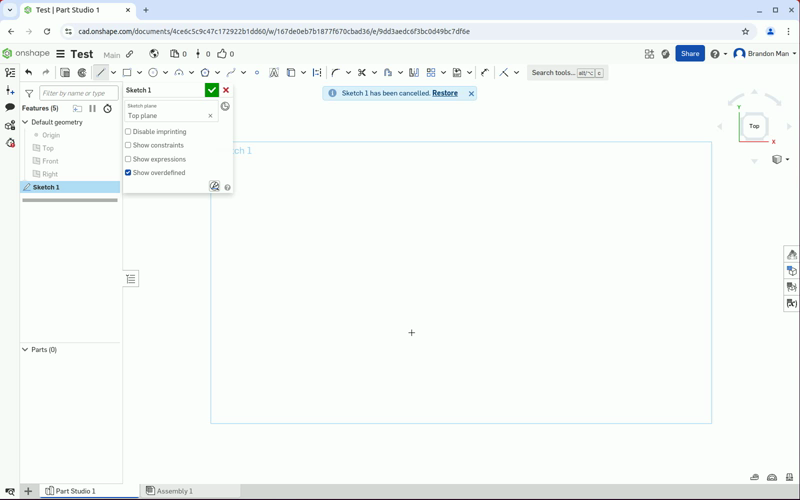
key_up(shift)
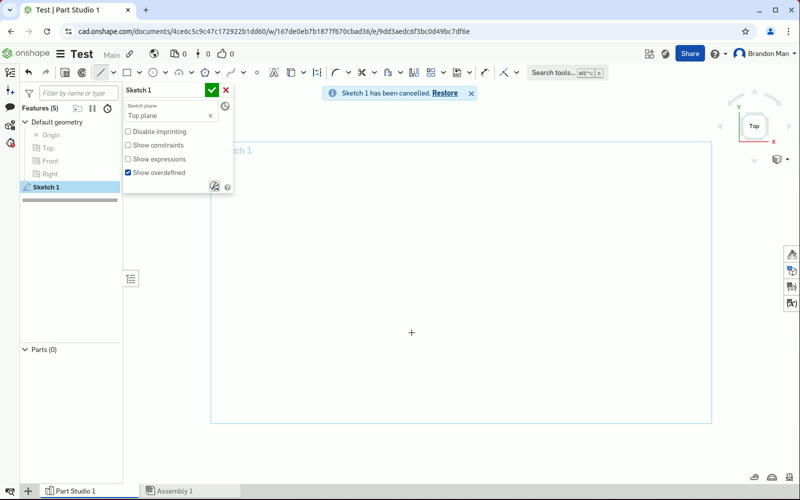
key_down(shift)
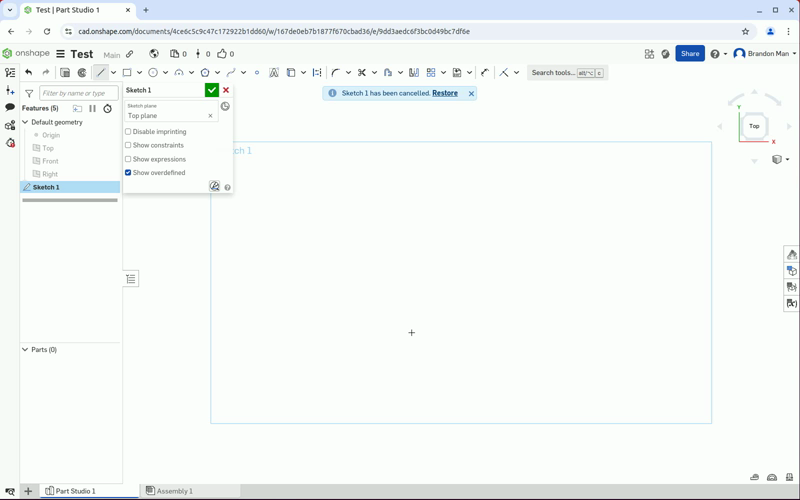
mouse_move(497, 332)
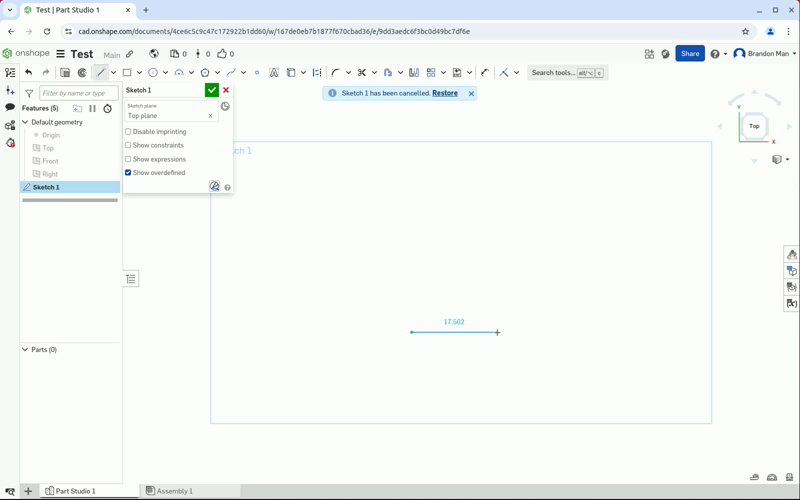
click(497, 332)
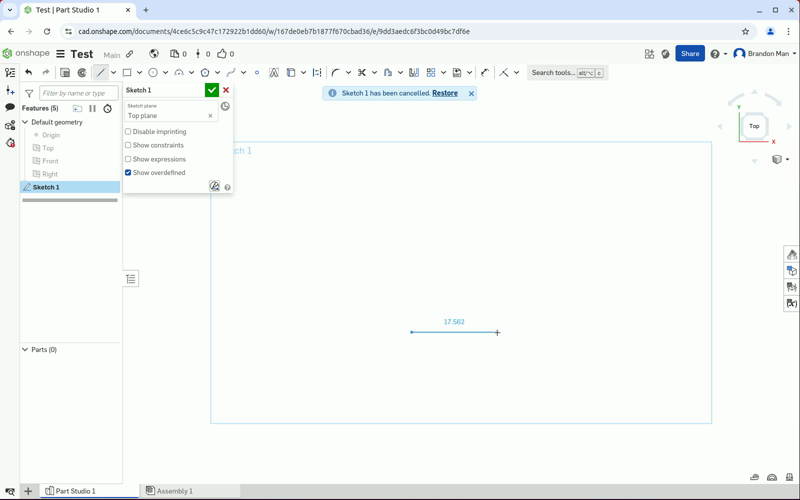
key_up(shift)
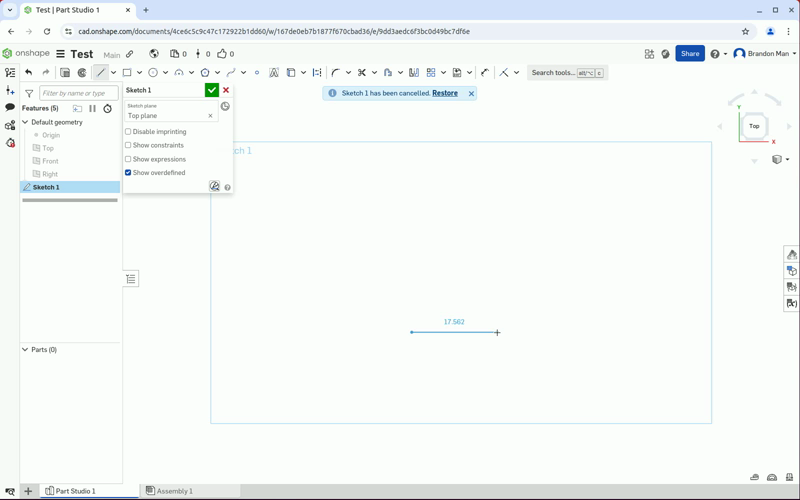
key_down(shift)
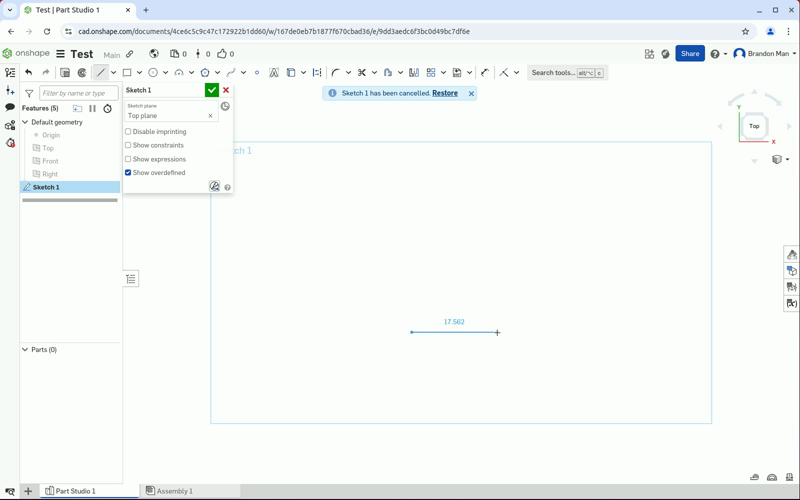
mouse_move(497, 246)
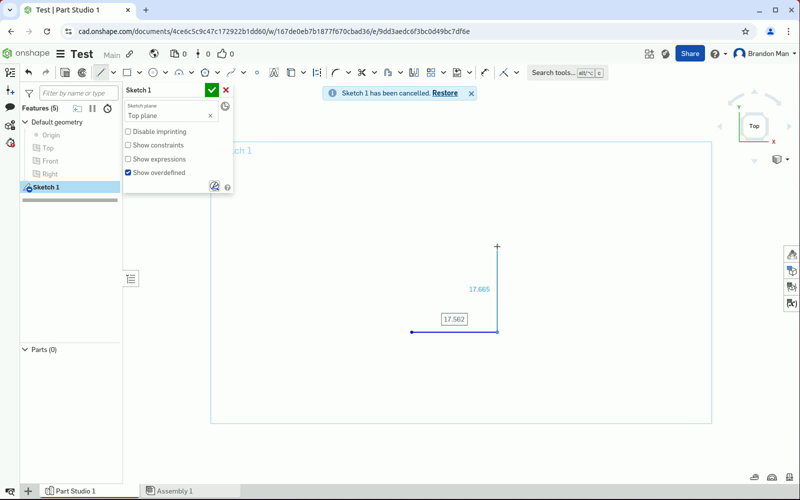
click(497, 246)
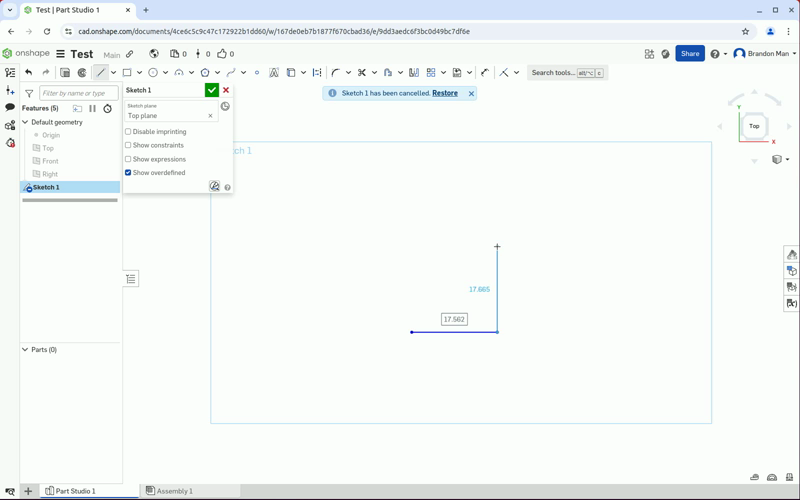
key_up(shift)
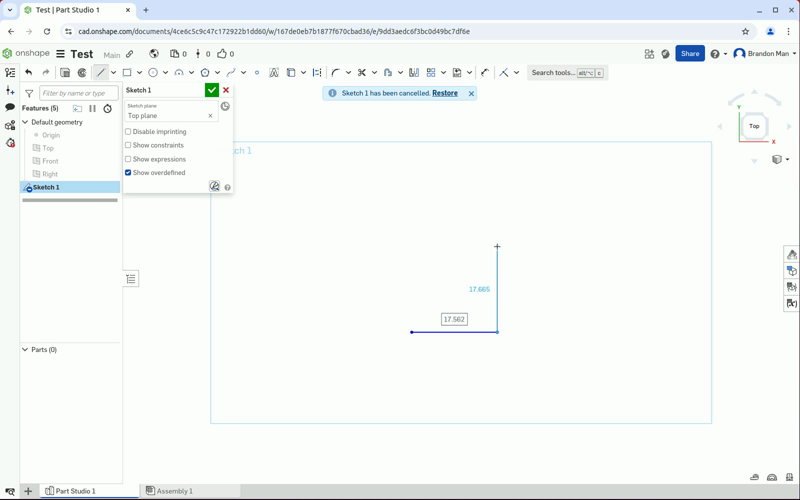
key_down(shift)
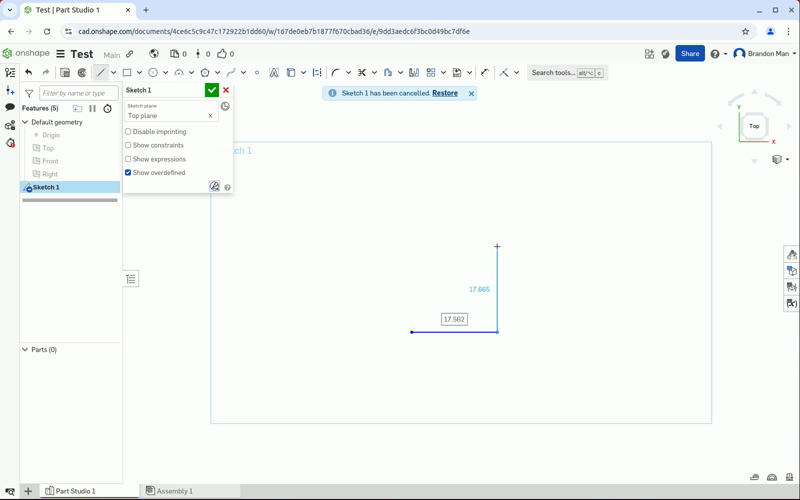
mouse_move(411, 246)
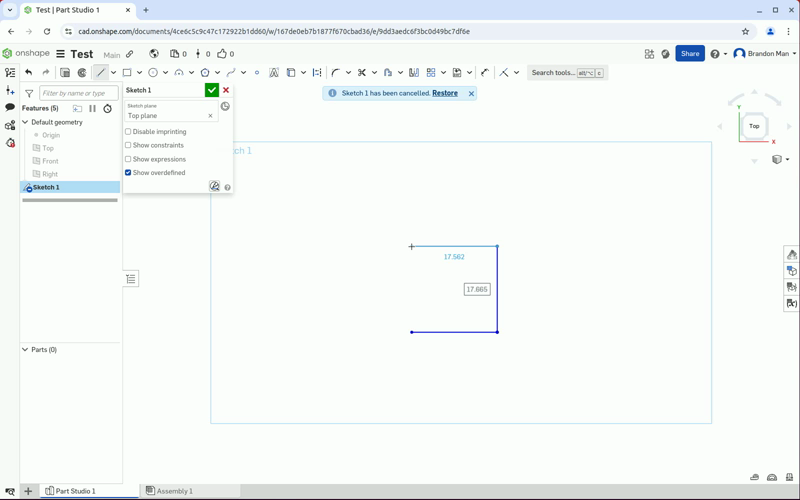
click(411, 246)
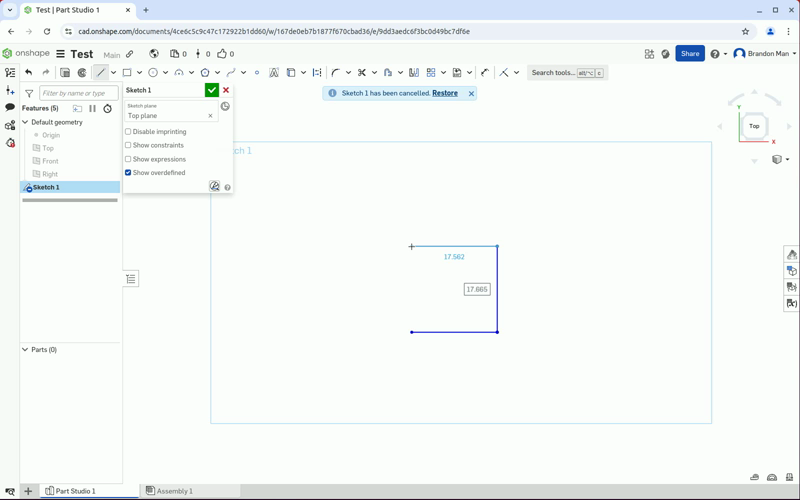
key_up(shift)
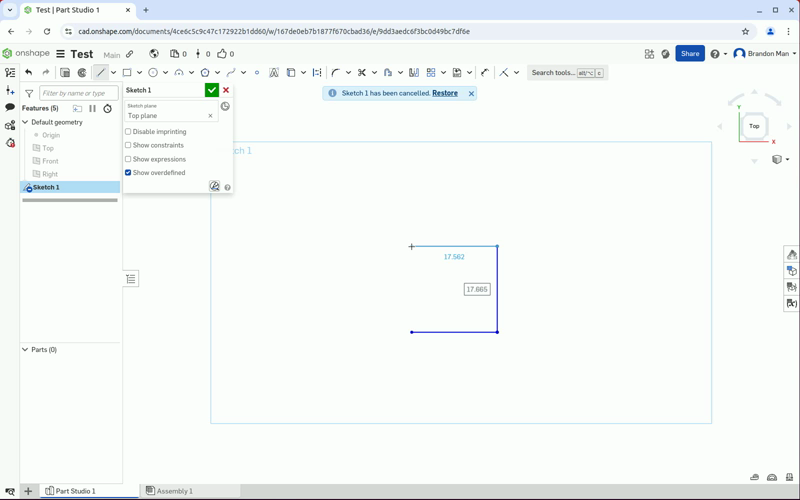
key_down(shift)
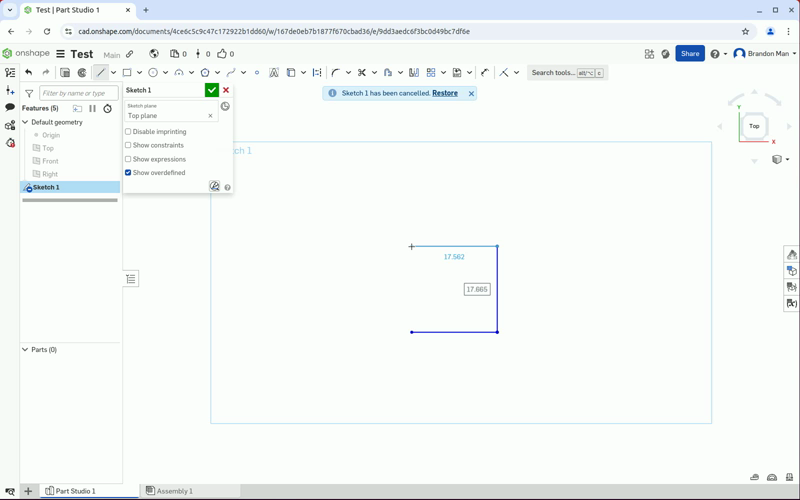
mouse_move(411, 332)
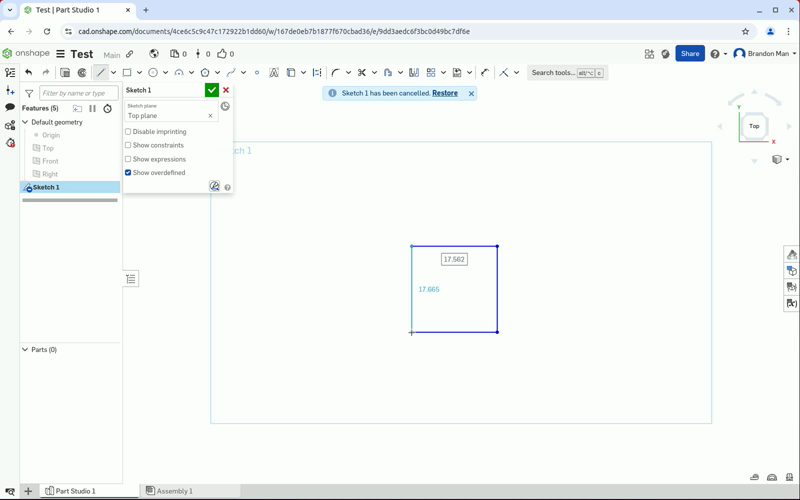
key_up(shift)
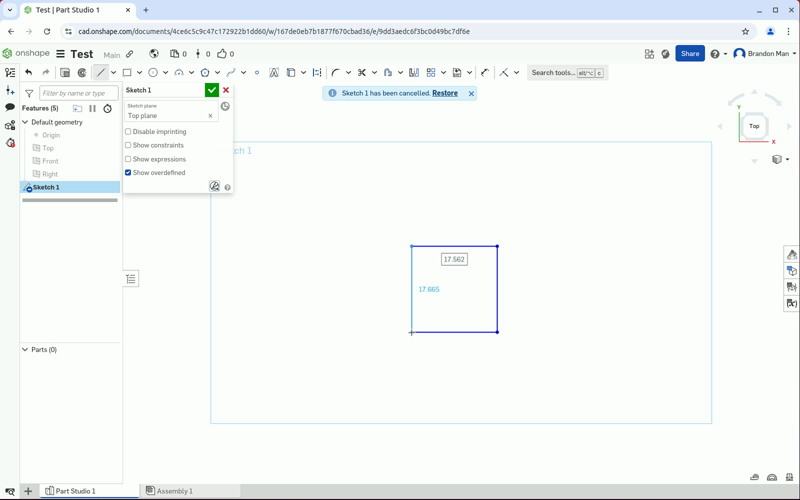
click(411, 332)
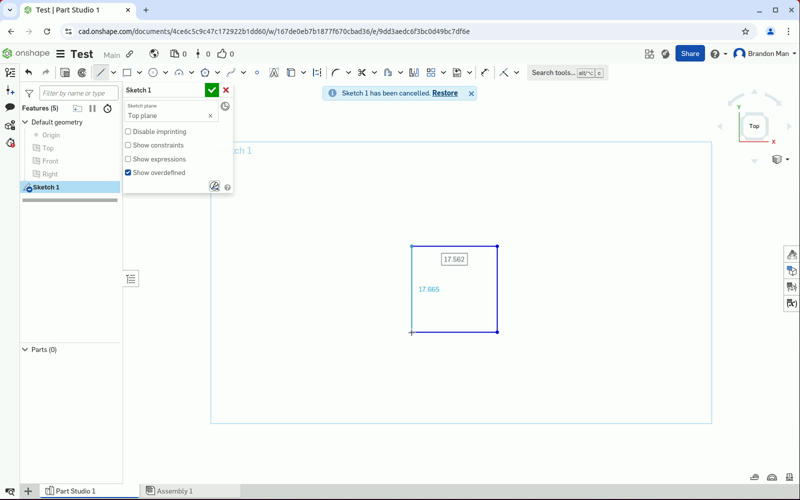
key(esc)
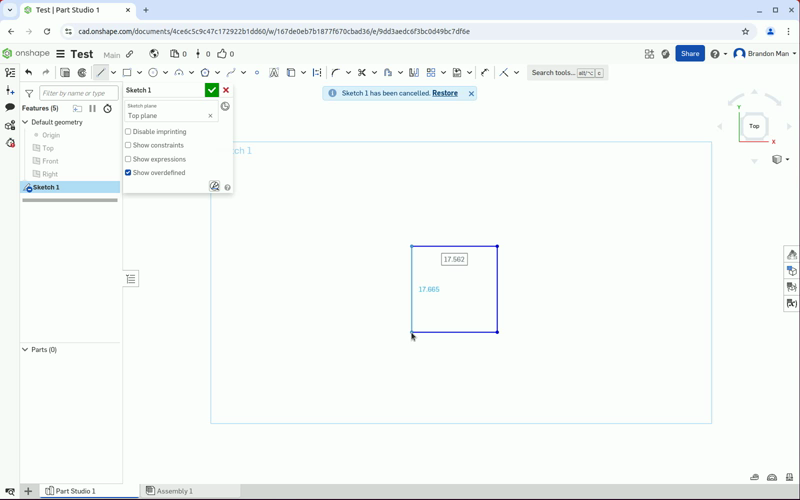
mouse_move(424, 256)
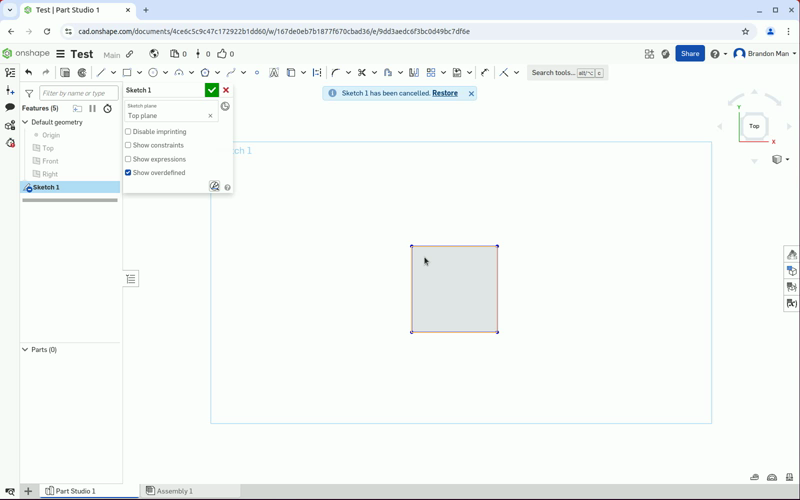
click(424, 256)
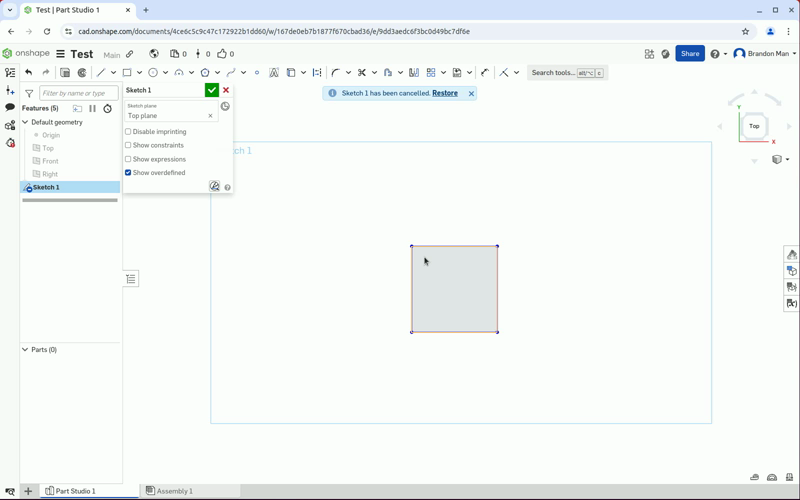
mouse_move(73, 352)
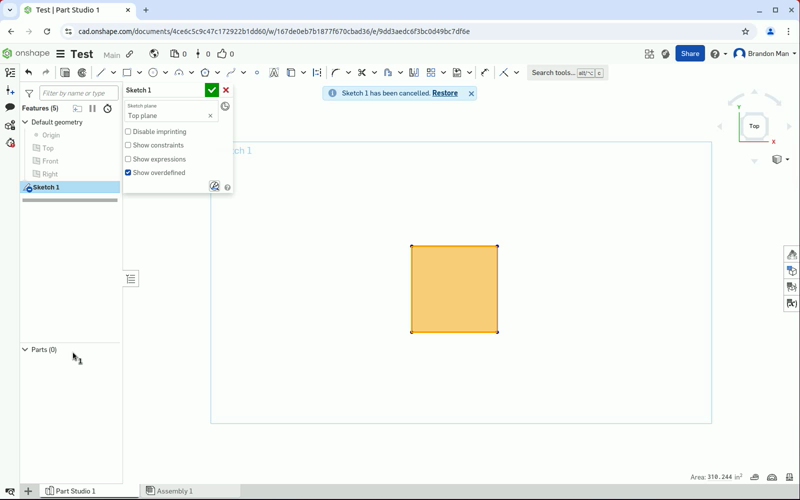
key(shift+y)
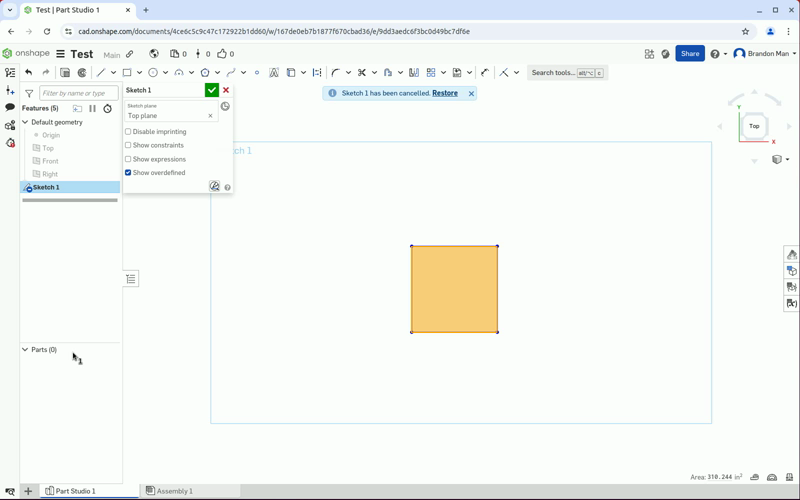
key(shift+e)
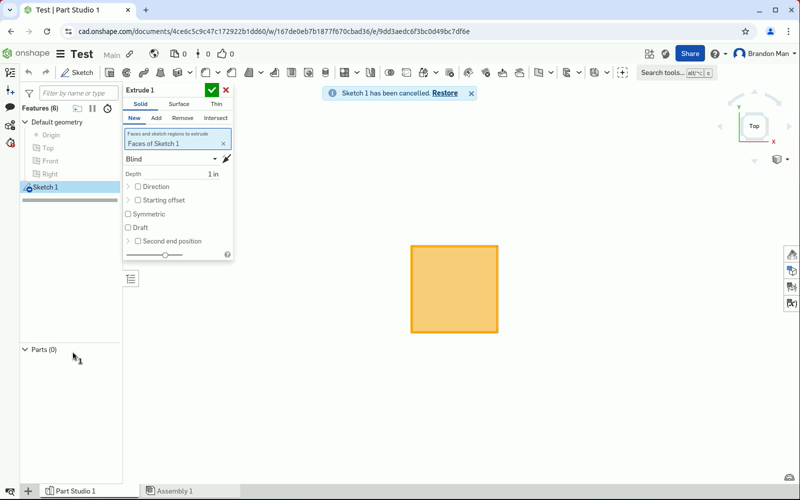
mouse_move(143, 106)
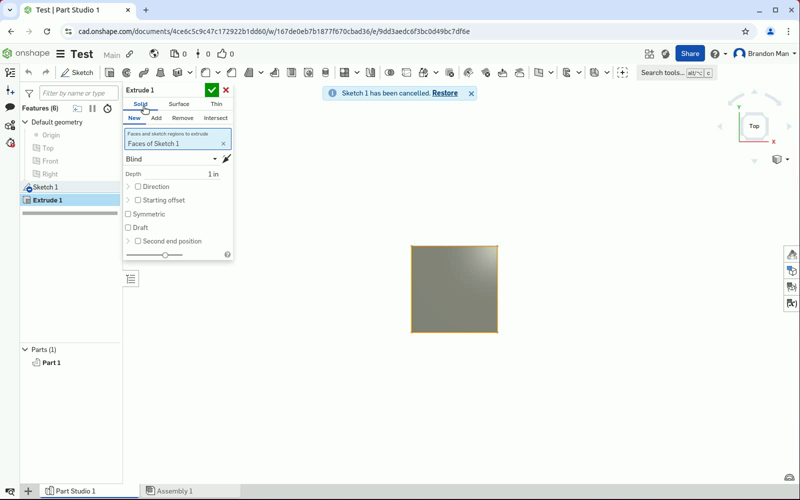
click(143, 106)
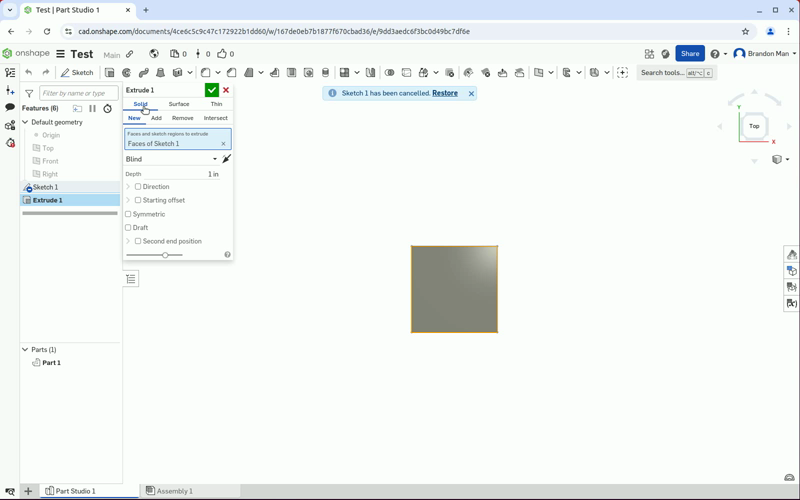
mouse_move(137, 120)
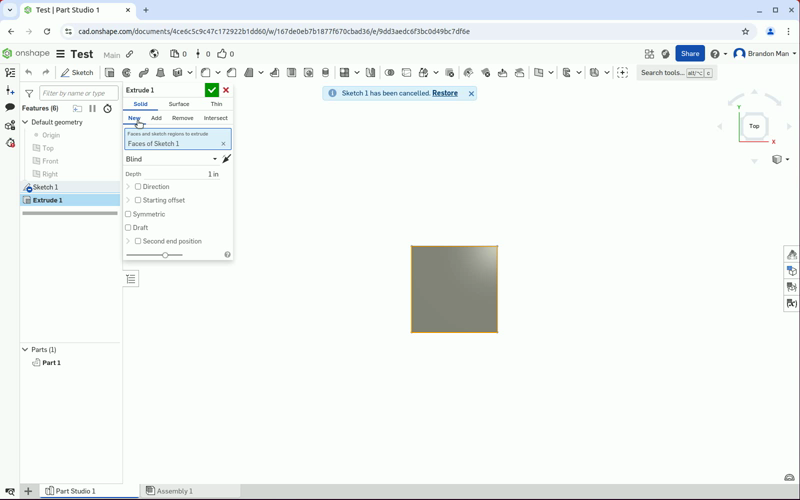
click(137, 120)
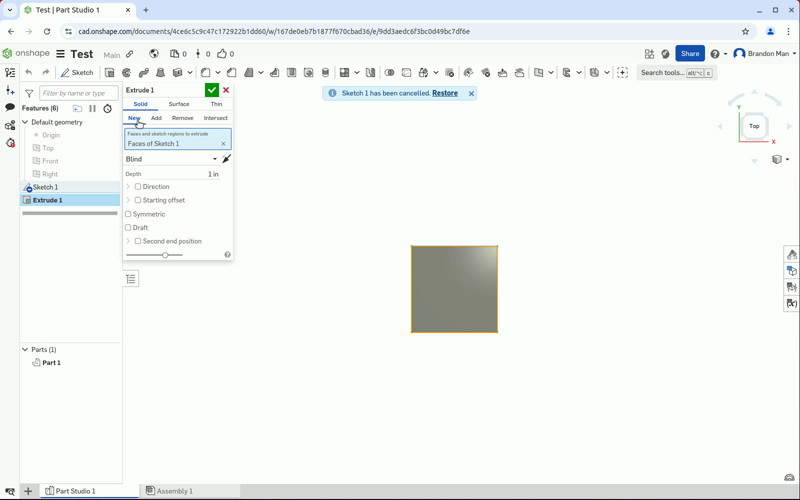
key(tab, 4)
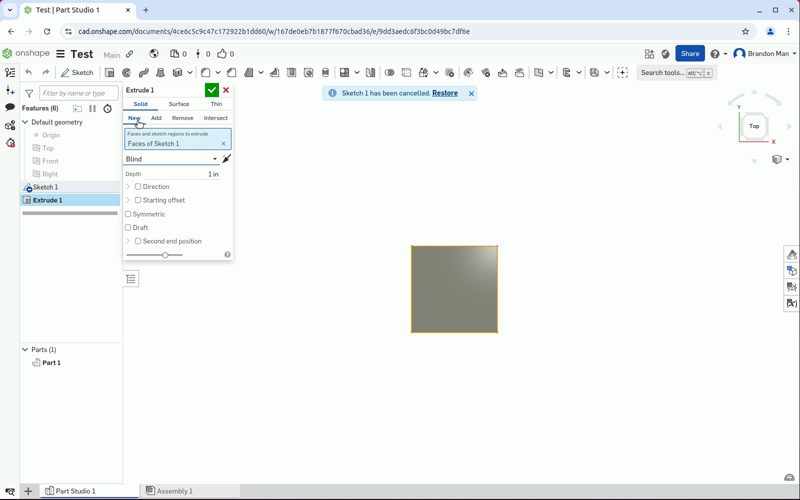
text(23.108)
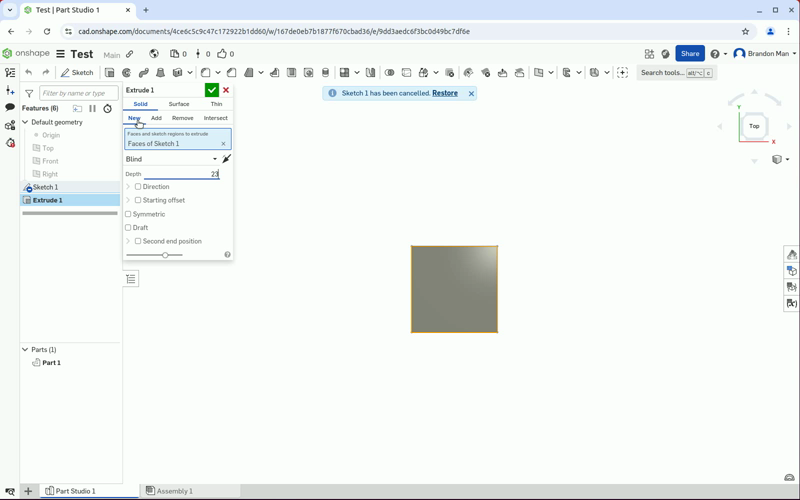
key(enter)
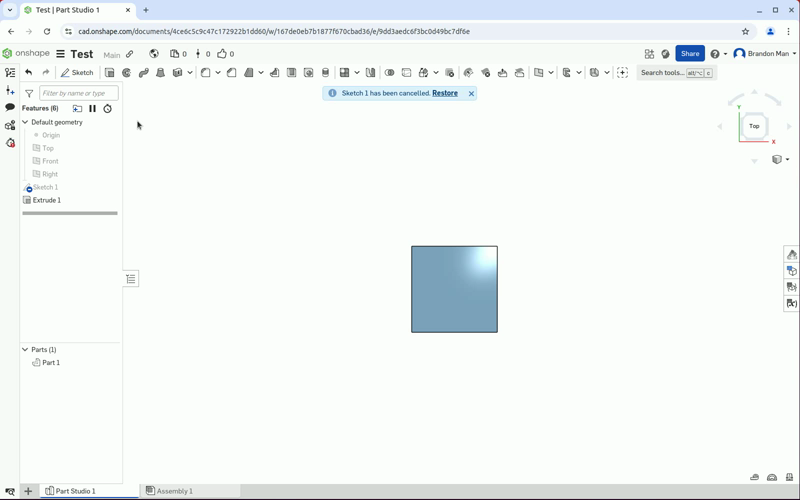
key(shift+h)
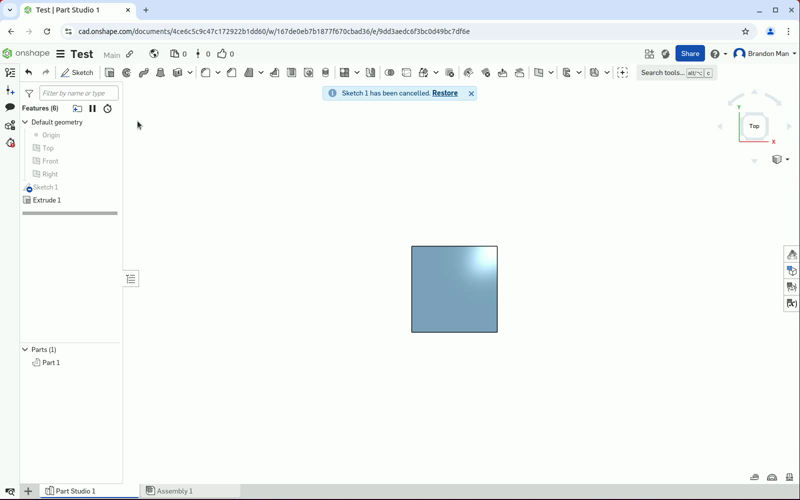
key(shift+h)
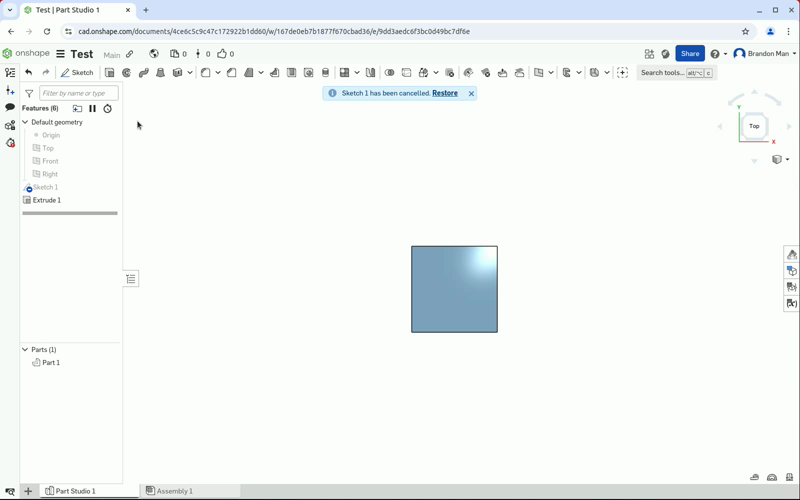
mouse_move(73, 189)
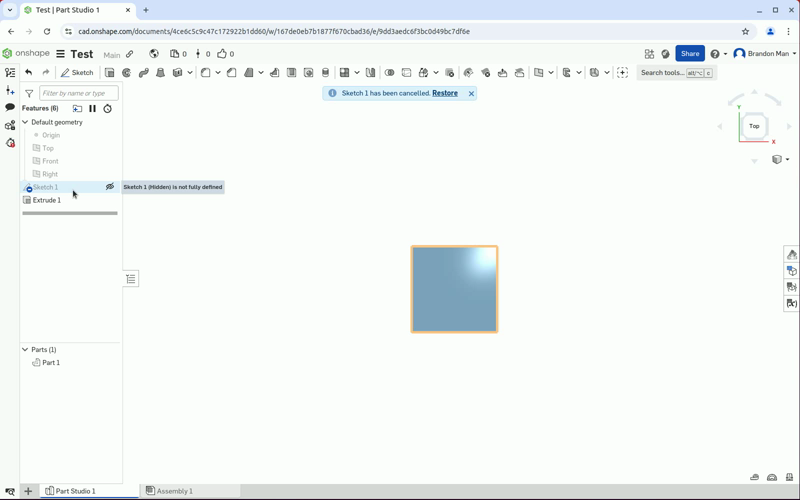
click(73, 189)
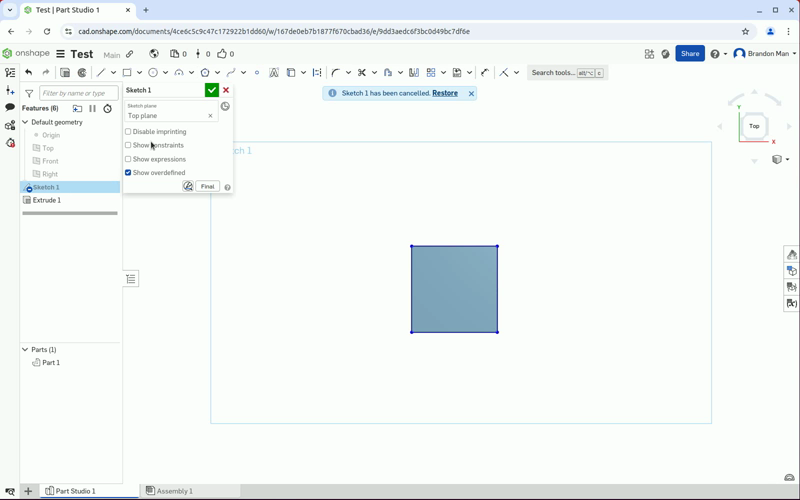
mouse_move(229, 92)
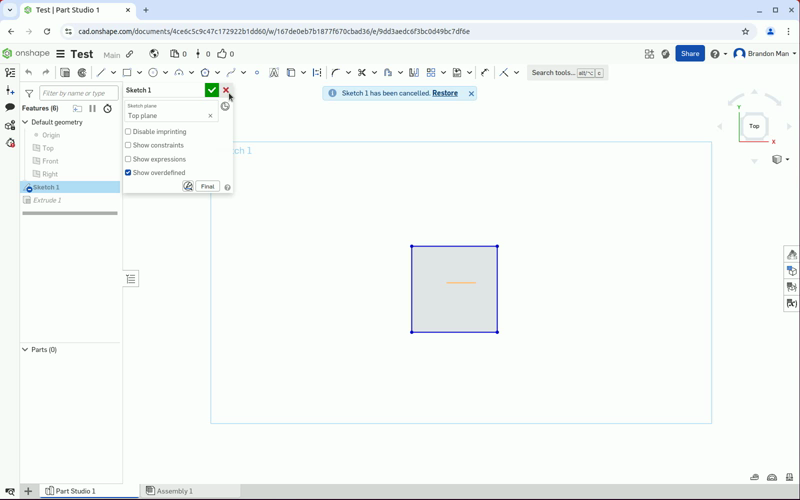
click(229, 92)
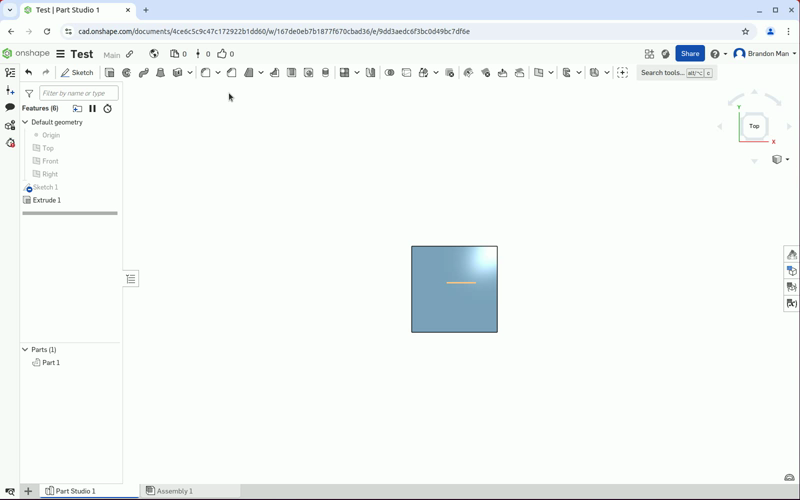
mouse_move(73, 352)
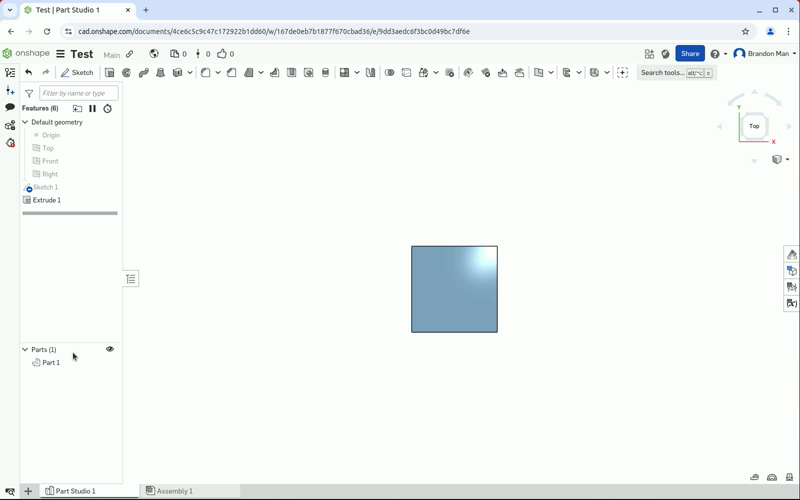
key(y)
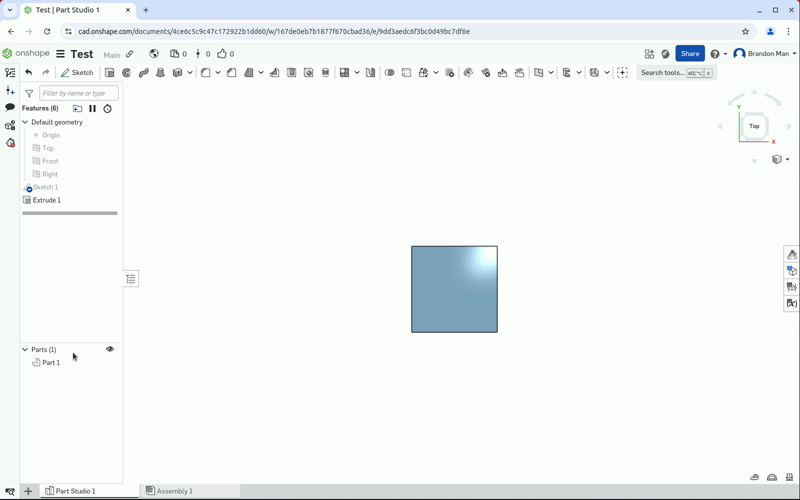
key(shift+p)
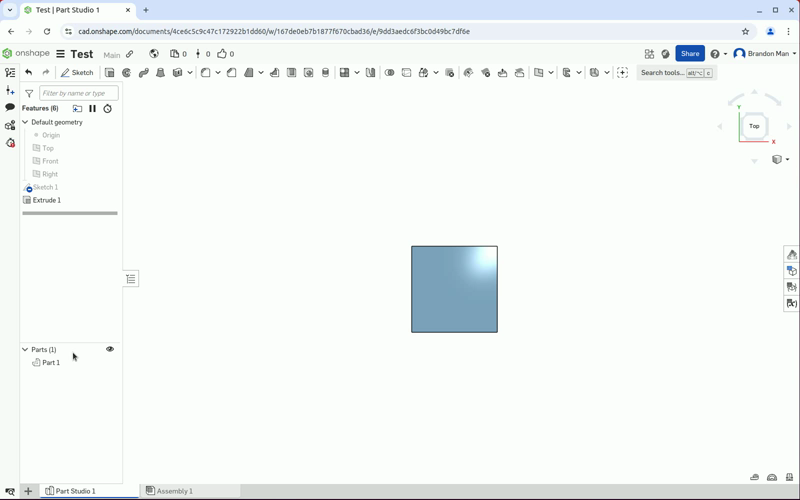
key(space)
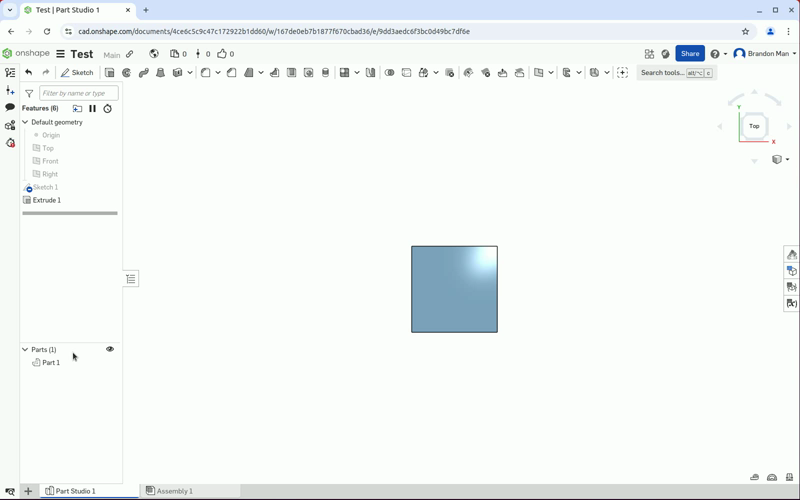
key_down(shift)
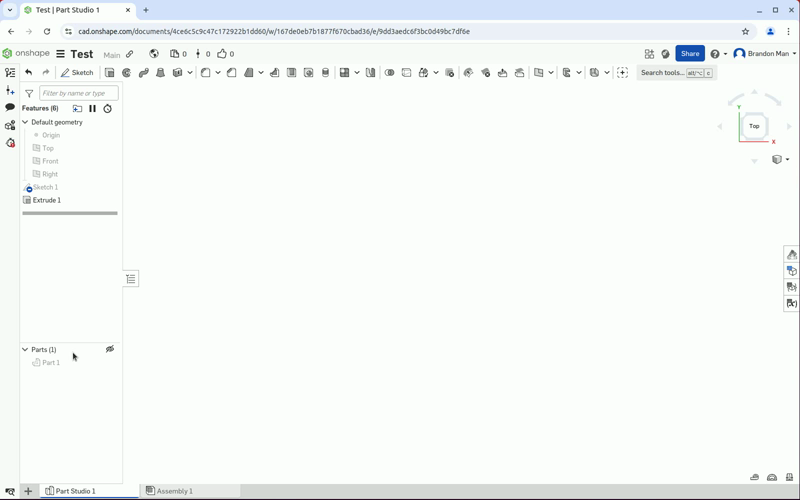
key(up)
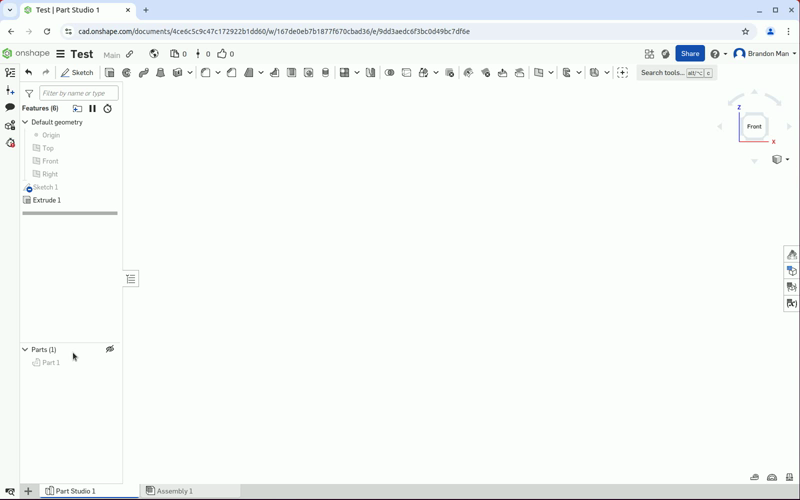
key_up(shift)
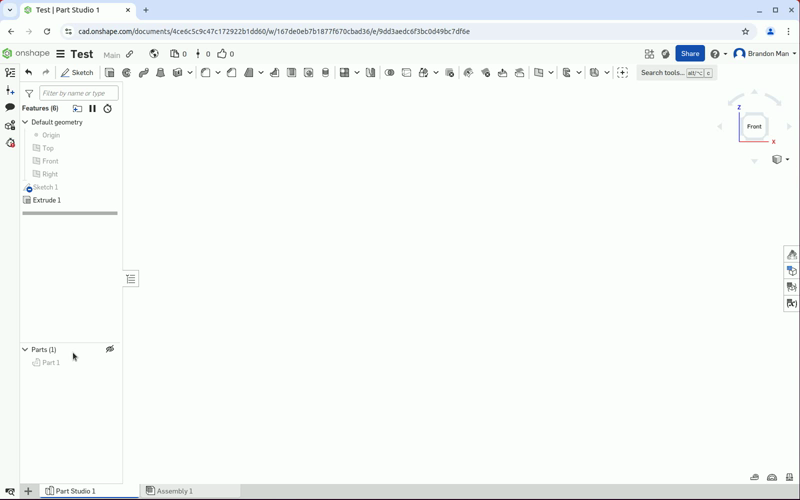
mouse_move(73, 352)
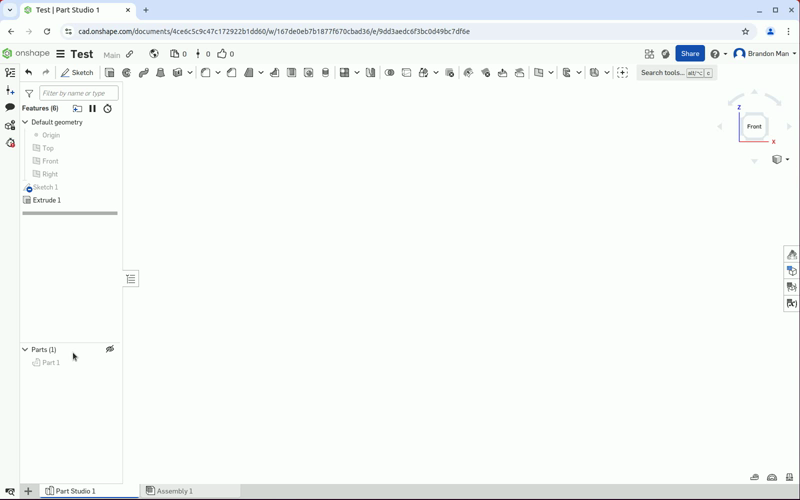
key(shift+y)
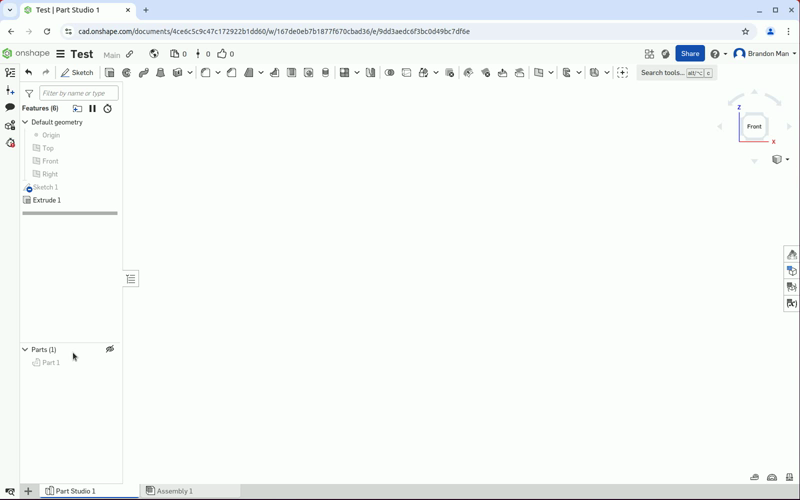
mouse_move(541, 75)
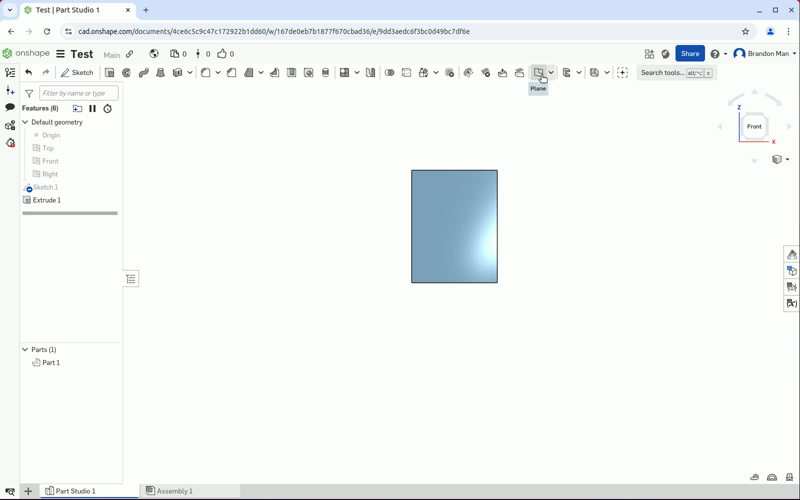
click(541, 75)
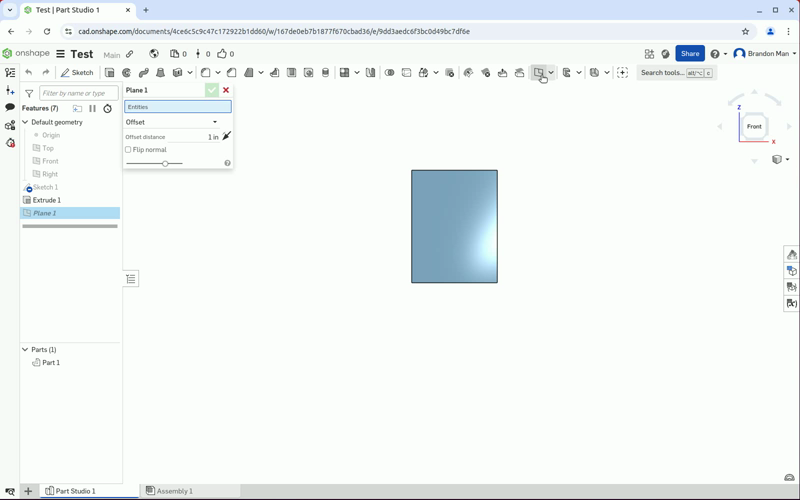
mouse_move(73, 163)
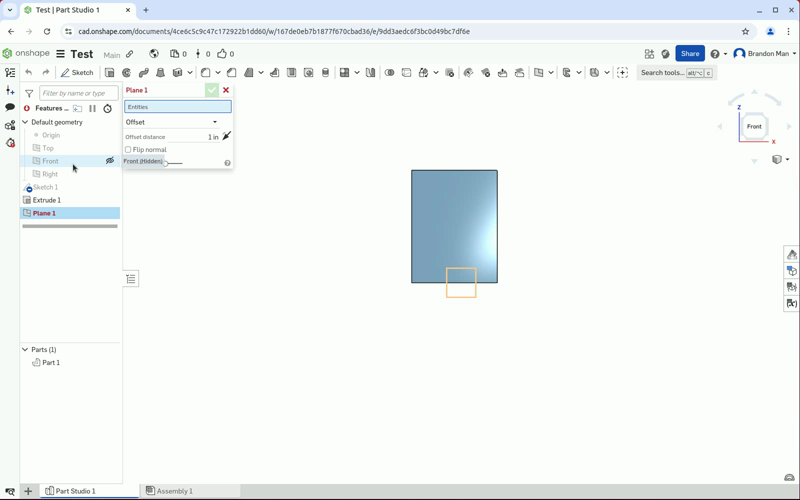
click(73, 163)
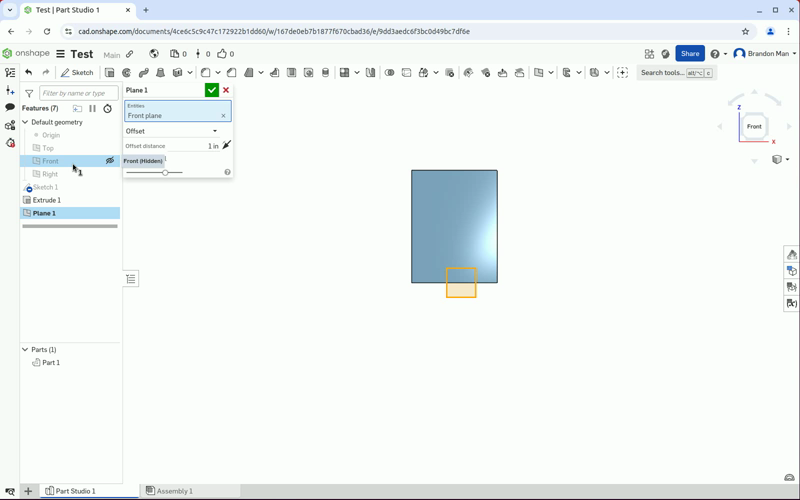
key(tab, 2)
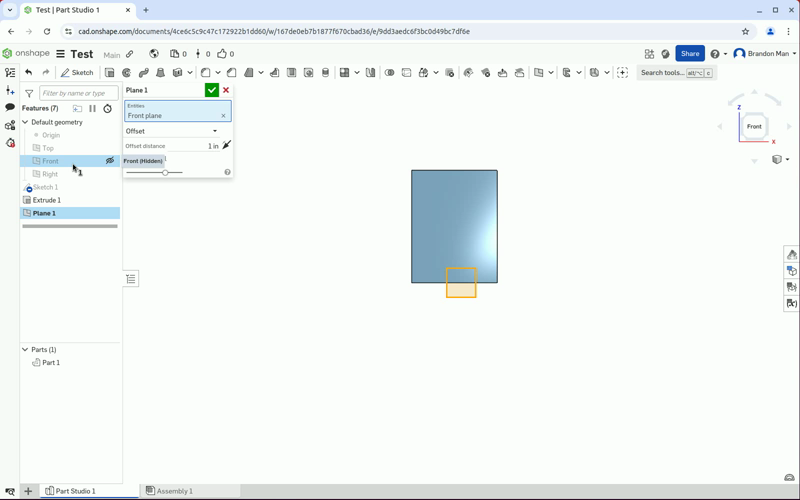
text(10.106)
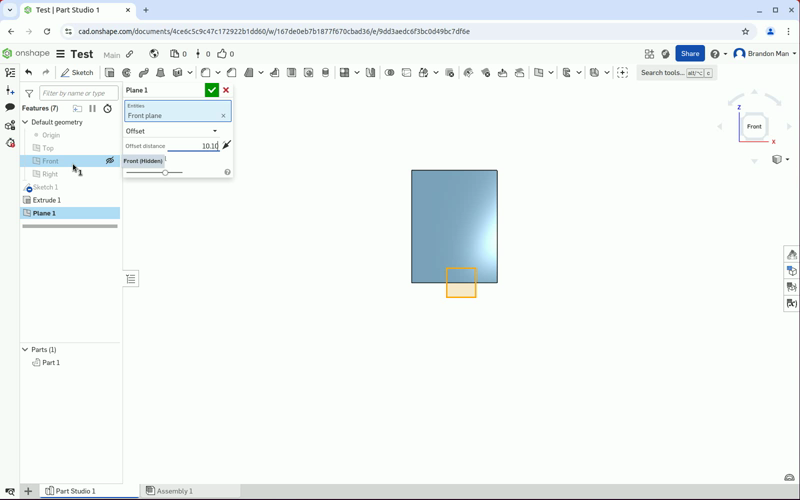
key(enter, 2)
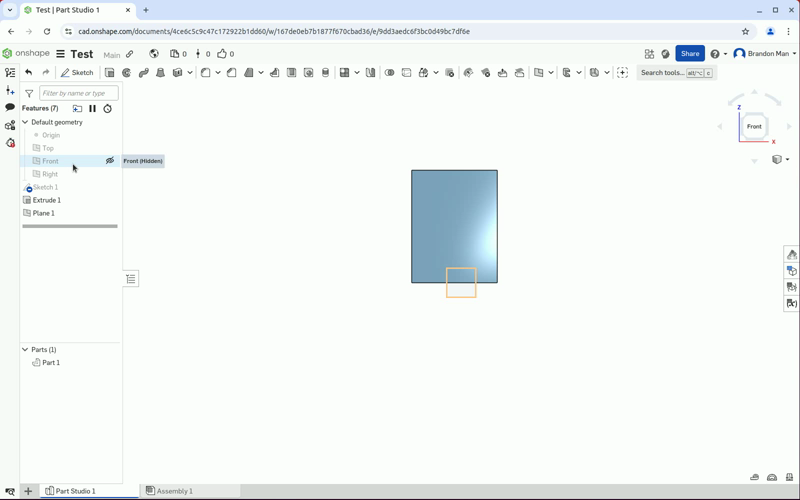
key(shift+s)
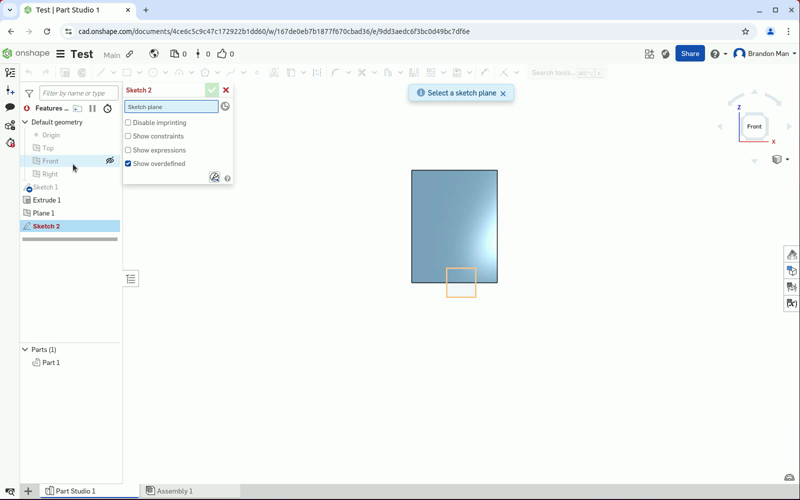
mouse_move(73, 215)
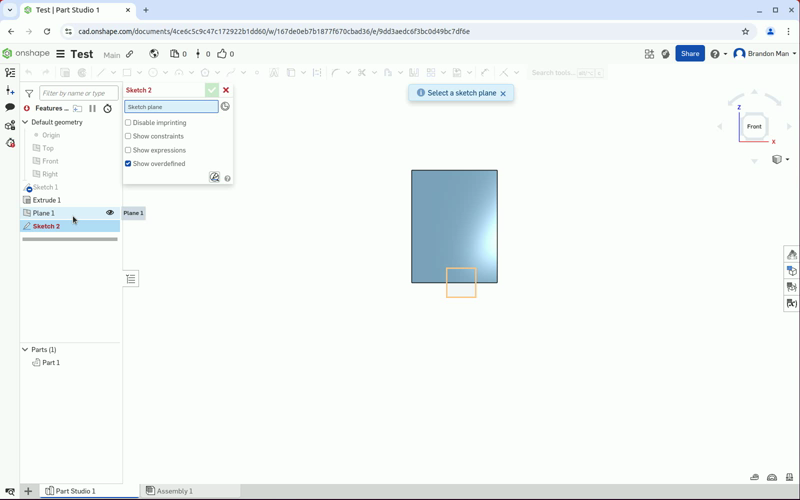
click(73, 215)
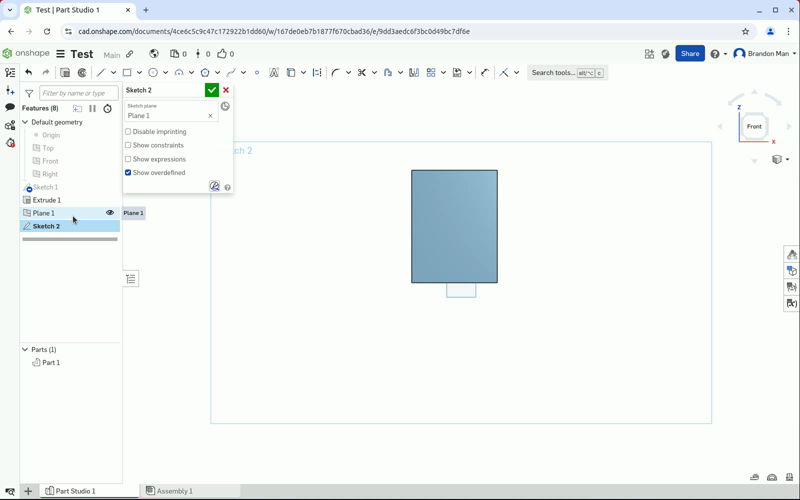
mouse_move(73, 352)
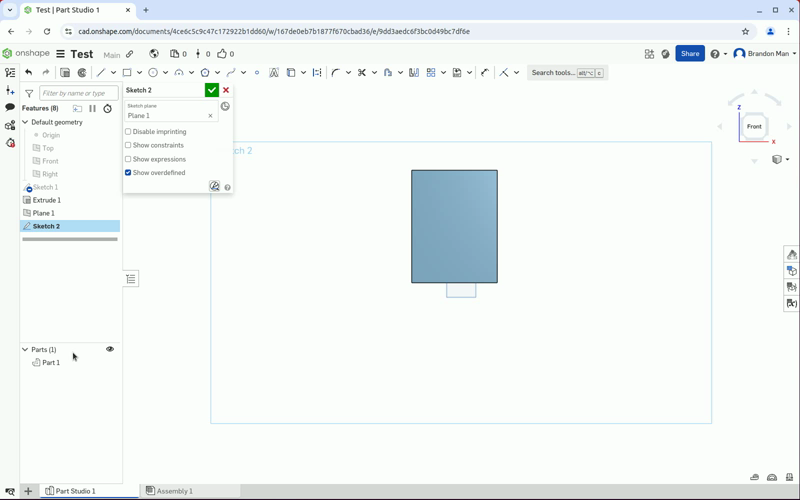
key(y)
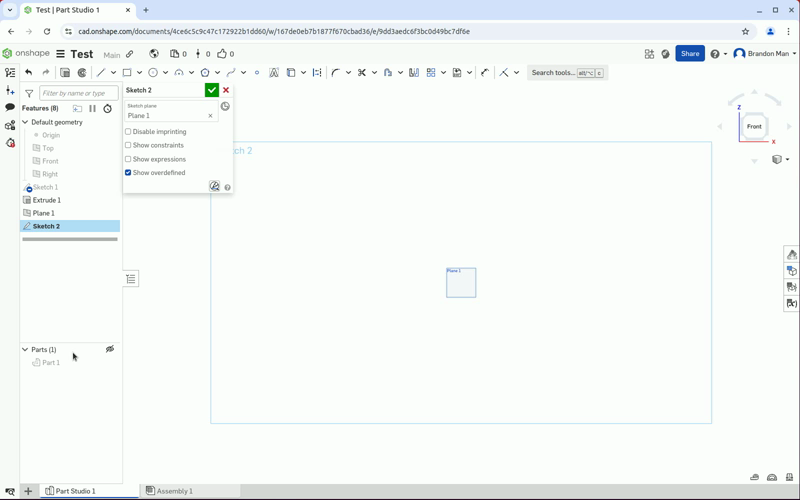
key(l)
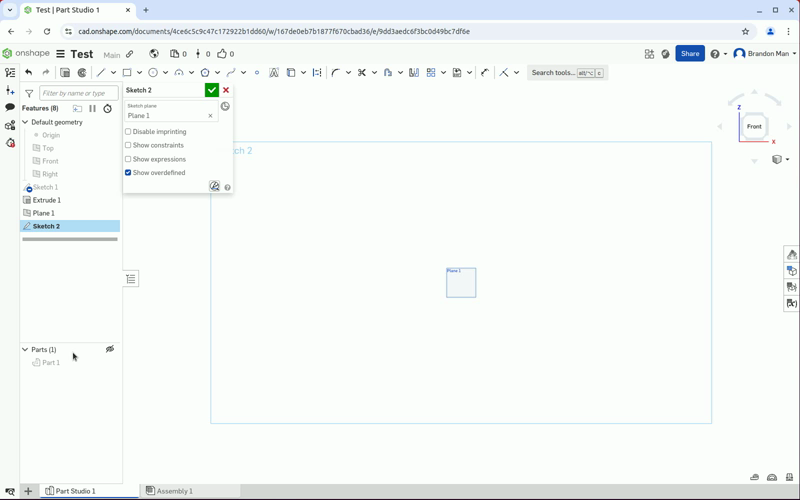
key_down(shift)
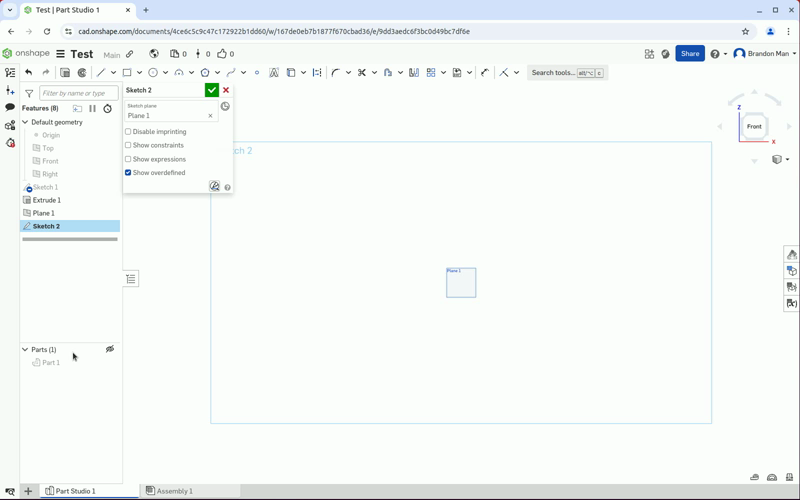
mouse_move(411, 270)
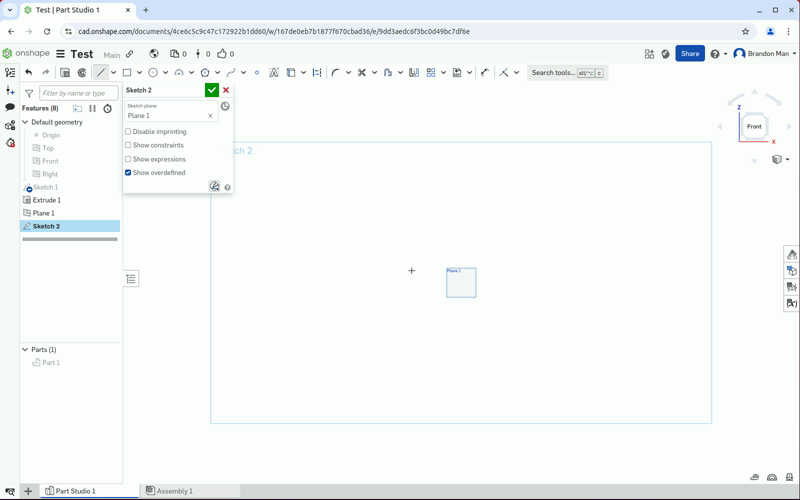
click(411, 270)
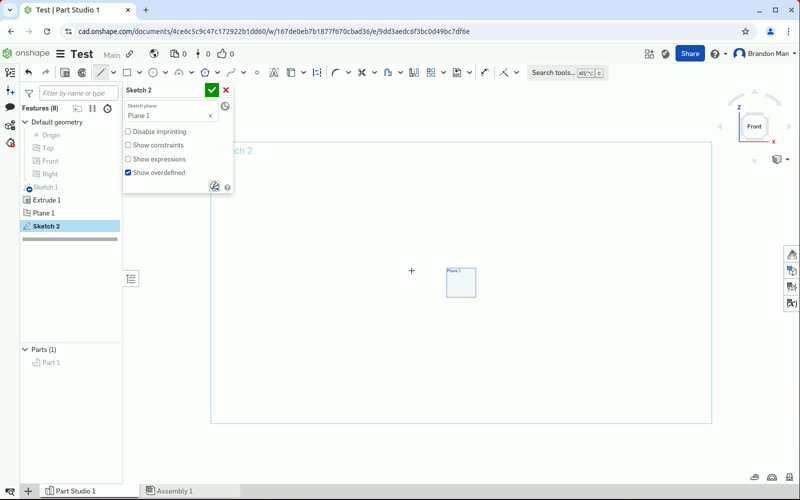
key_up(shift)
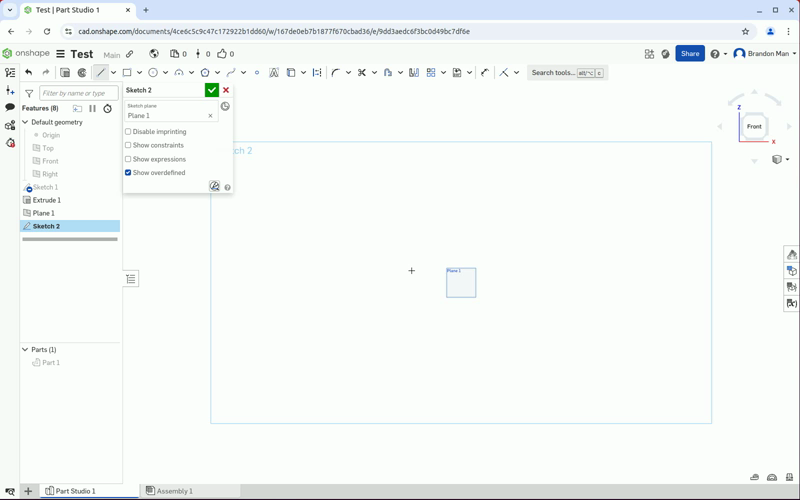
key_down(shift)
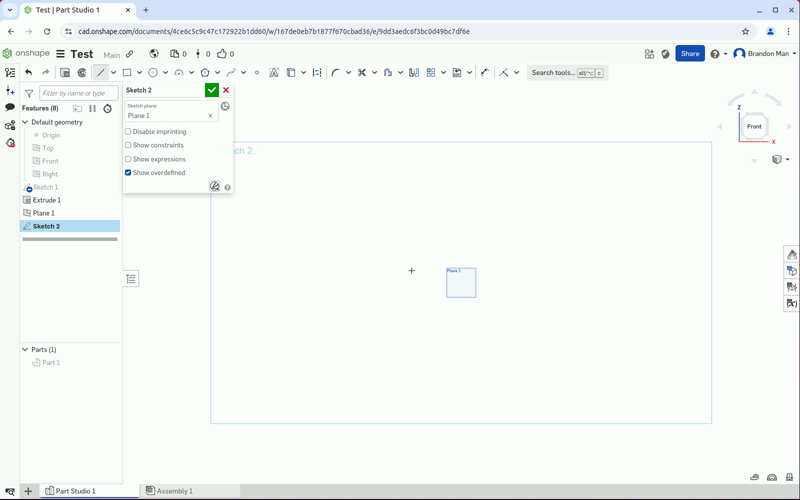
mouse_move(497, 270)
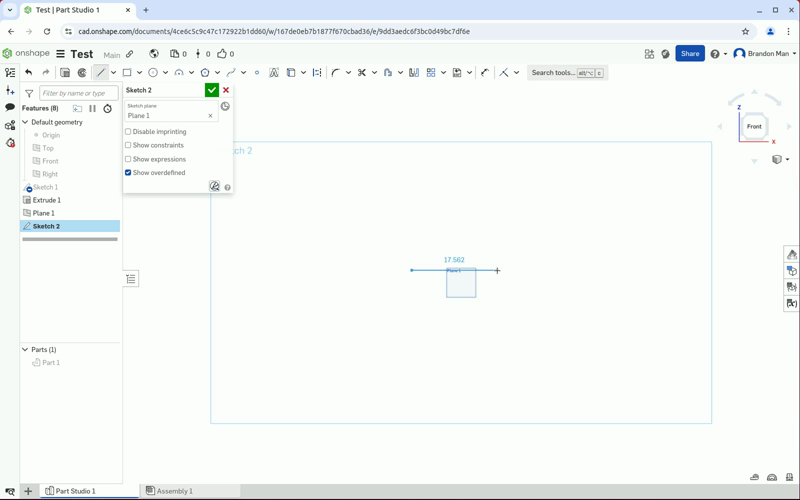
click(497, 270)
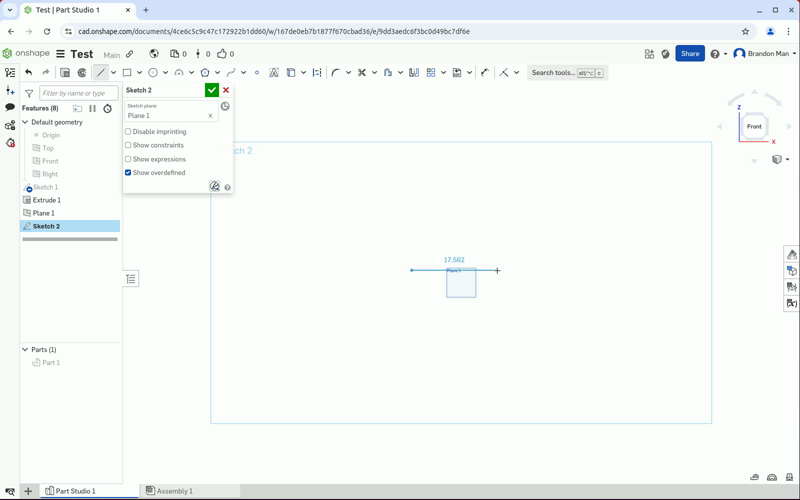
key_up(shift)
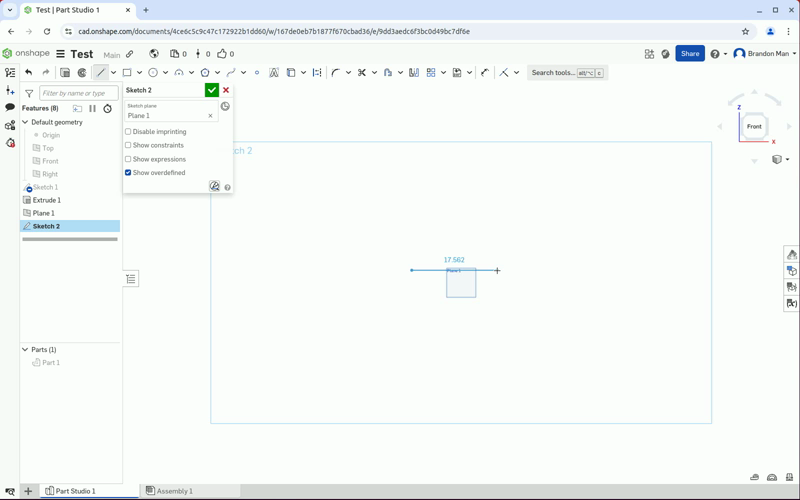
key_down(shift)
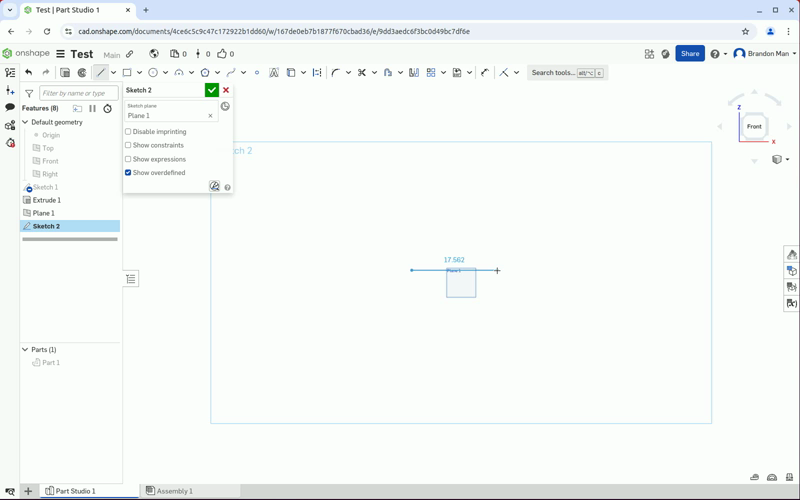
mouse_move(497, 185)
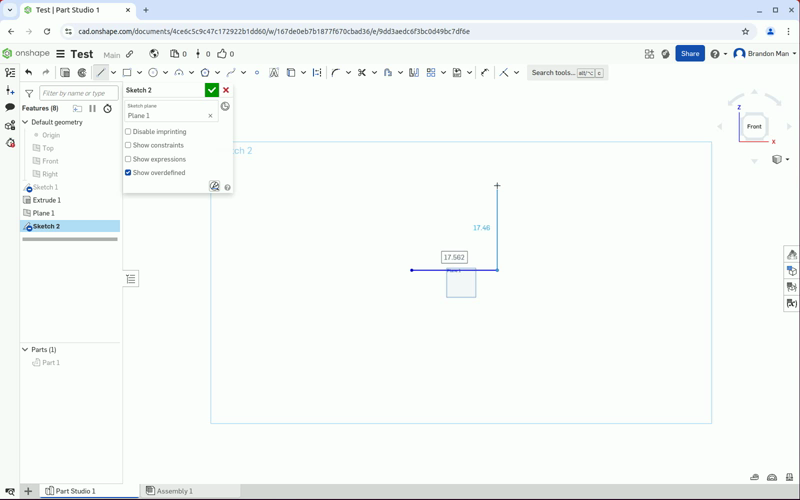
click(497, 185)
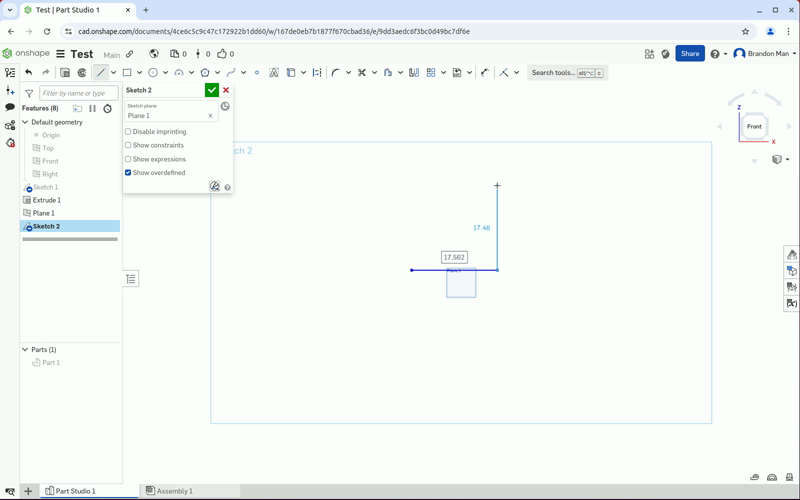
key_up(shift)
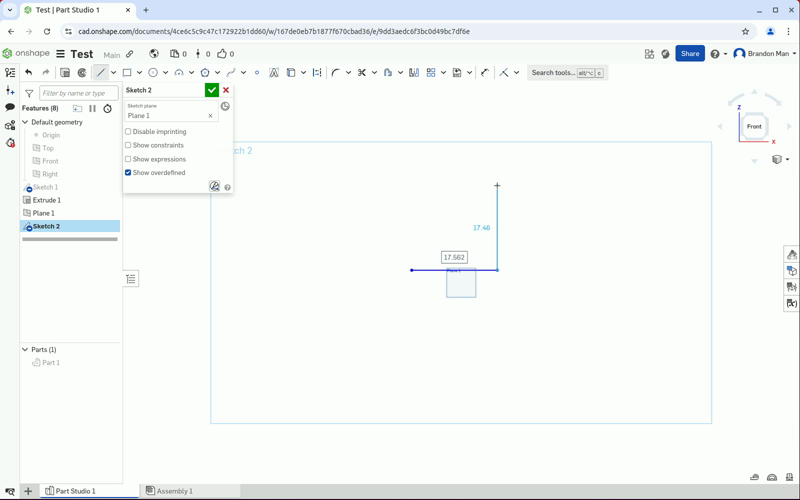
key_down(shift)
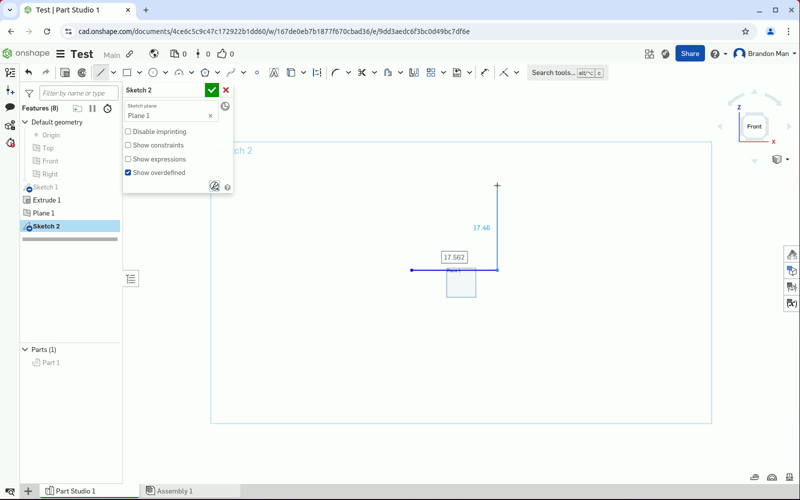
mouse_move(411, 185)
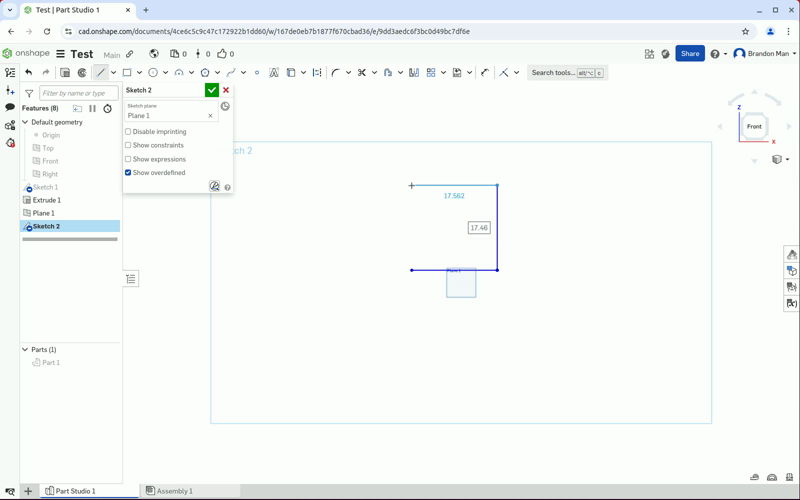
click(411, 185)
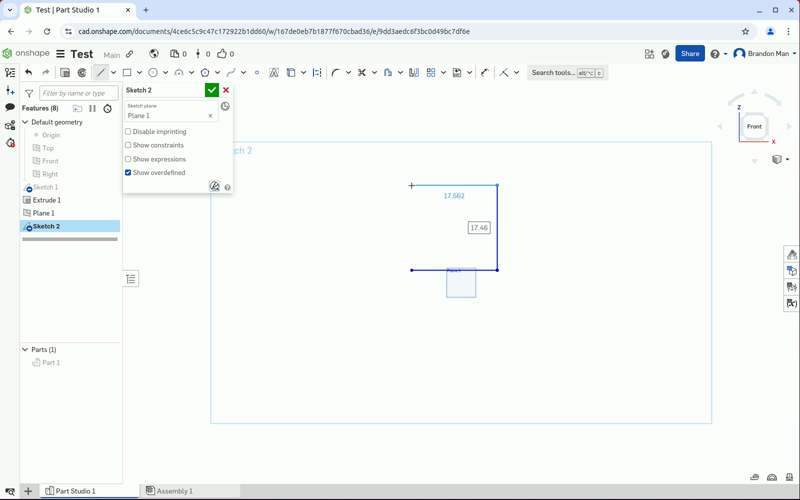
key_up(shift)
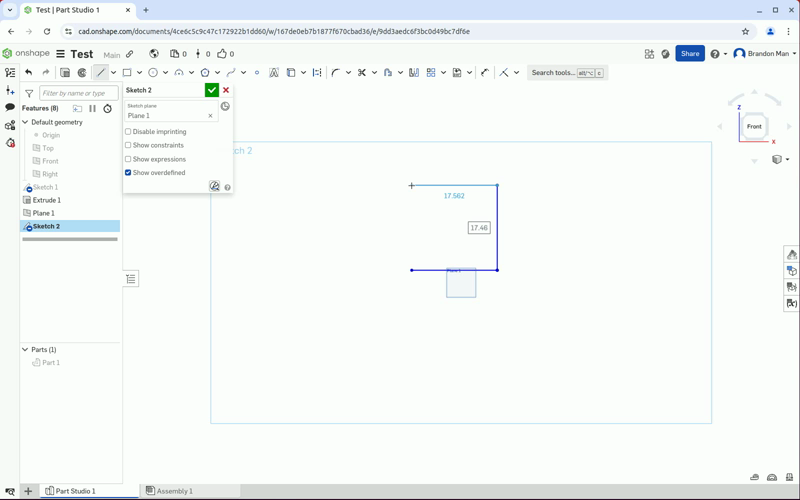
key_down(shift)
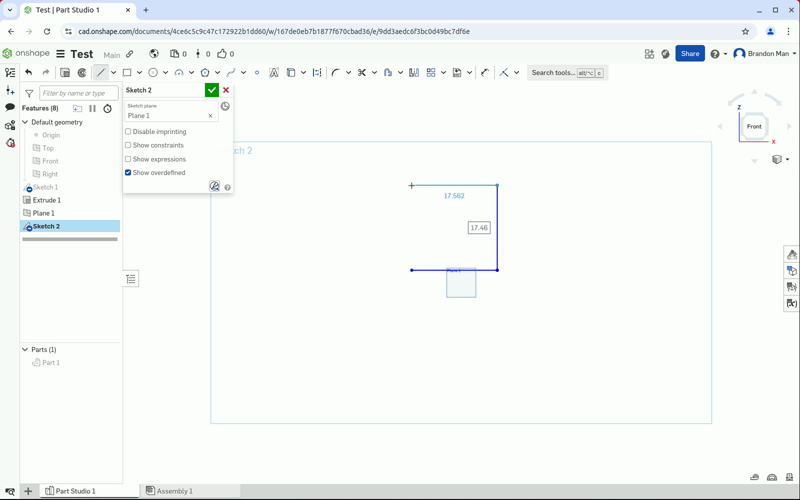
mouse_move(411, 270)
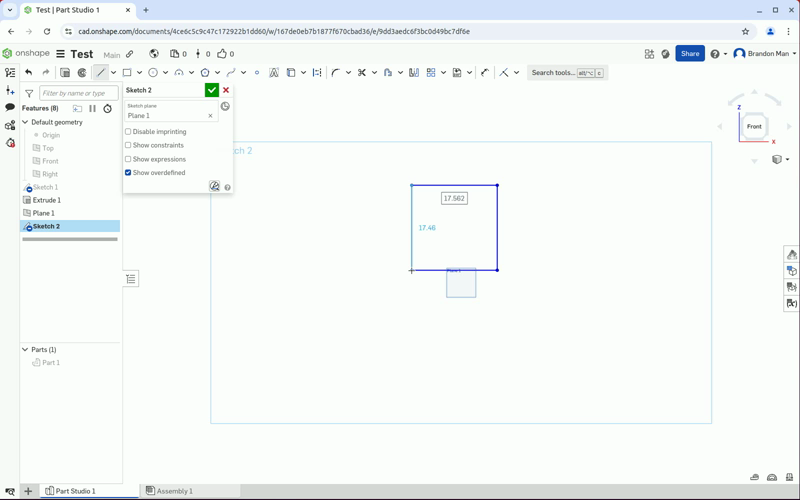
key_up(shift)
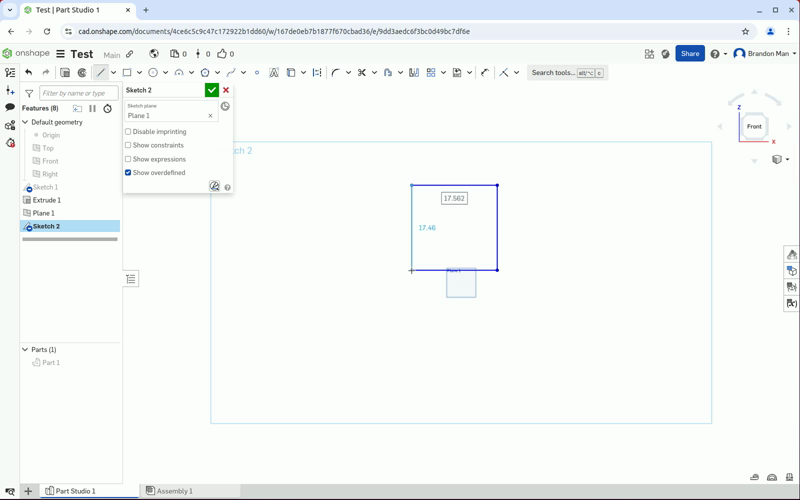
click(411, 270)
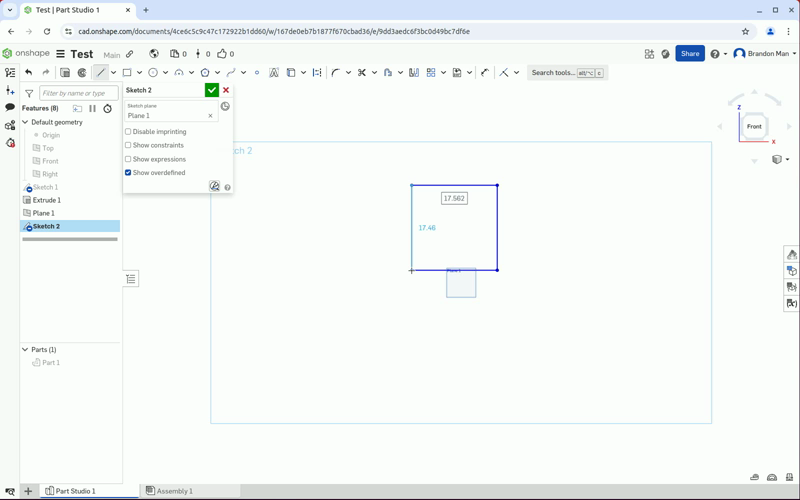
key(esc)
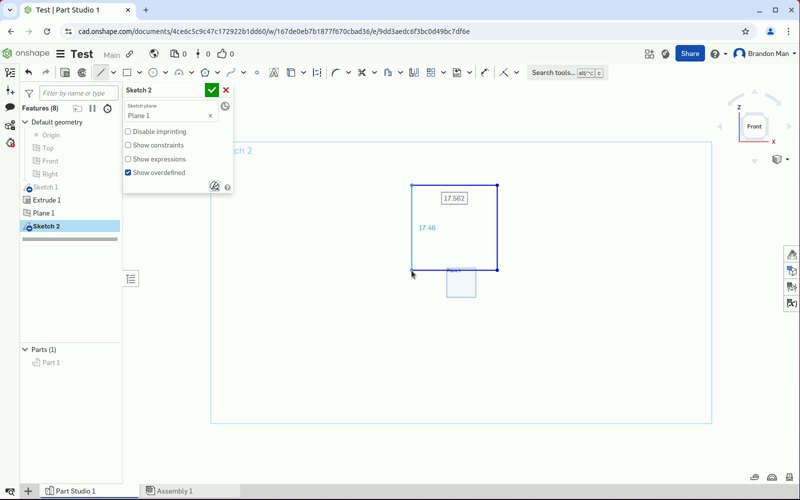
mouse_move(428, 257)
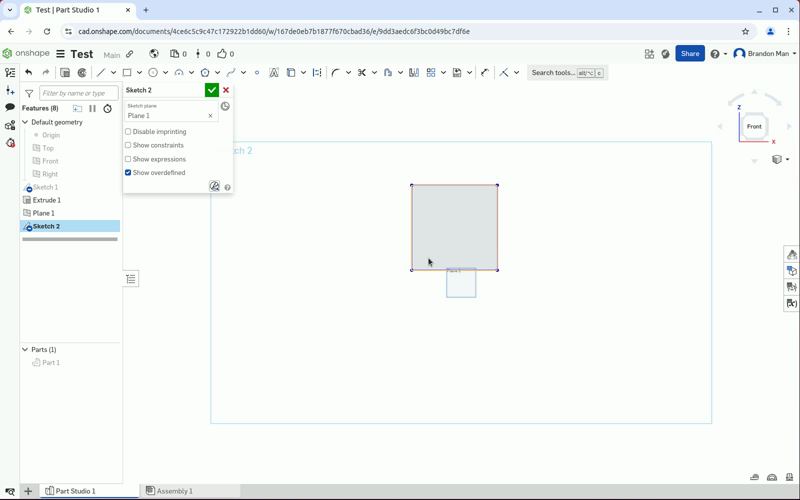
click(428, 257)
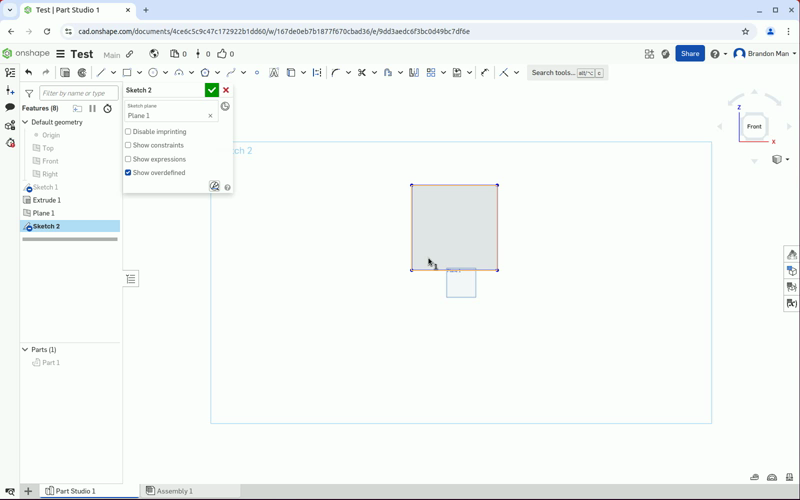
mouse_move(73, 352)
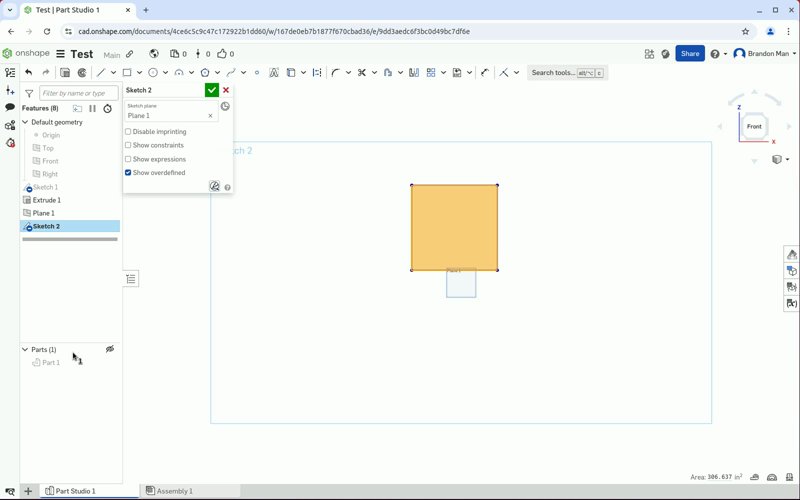
key(shift+y)
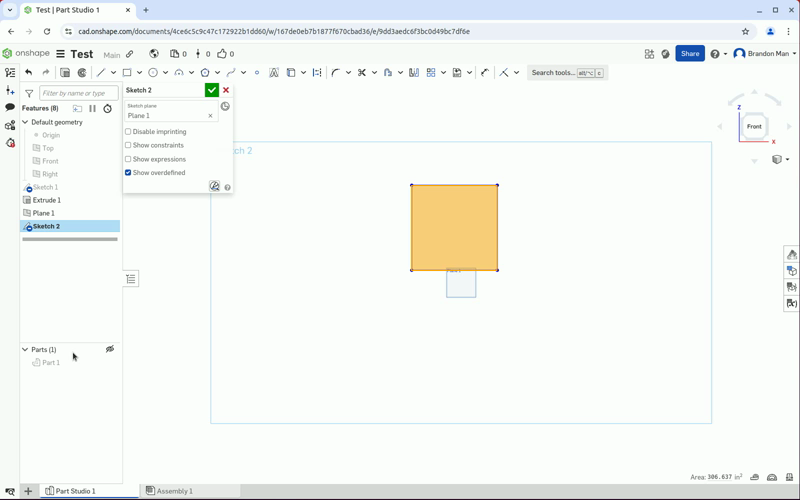
key(shift+e)
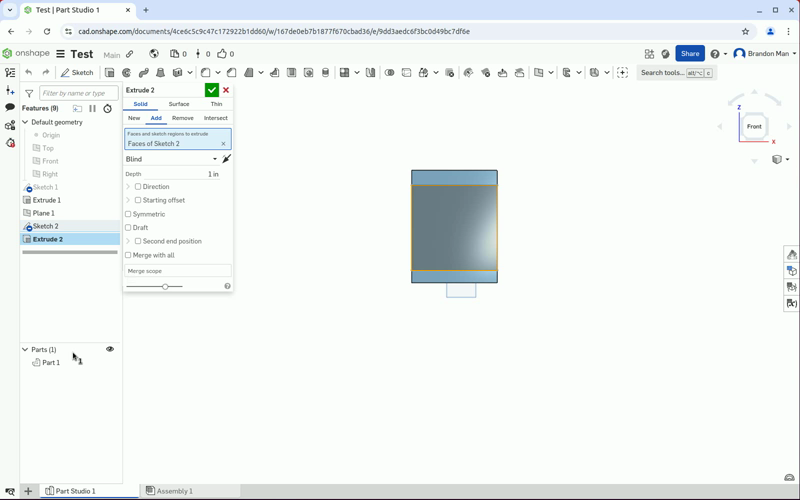
mouse_move(143, 106)
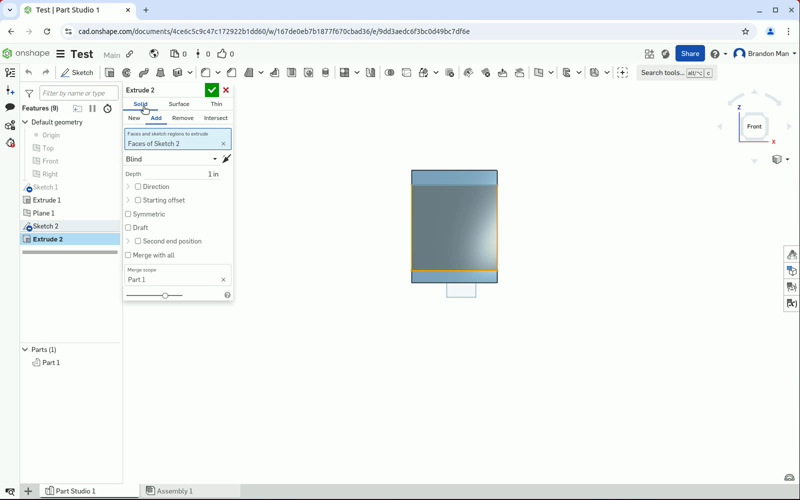
click(143, 106)
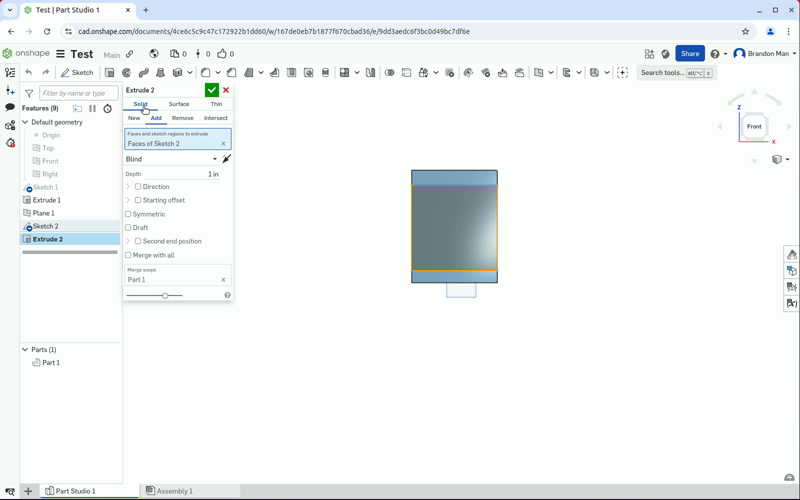
mouse_move(186, 120)
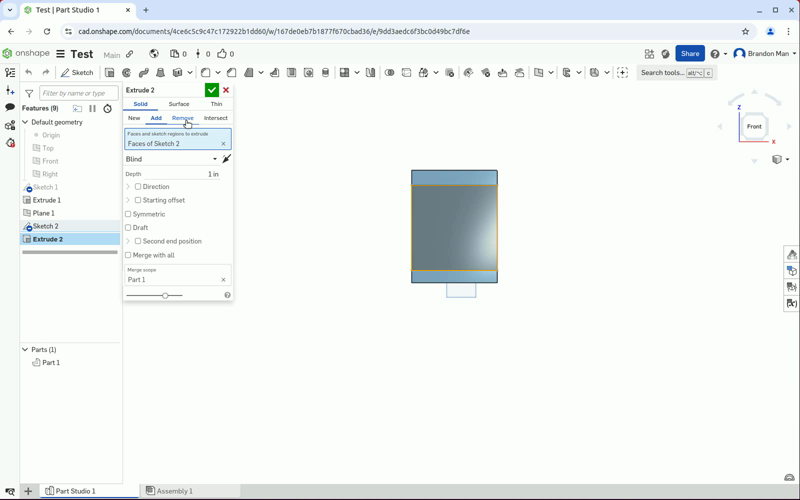
click(186, 120)
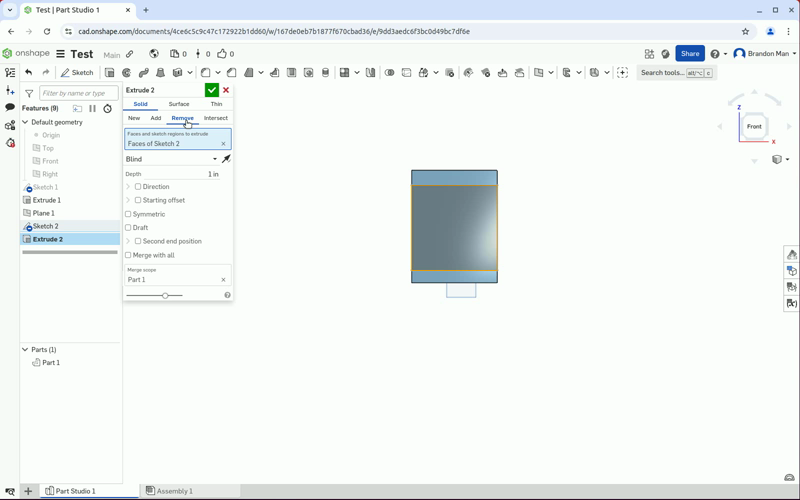
key(tab, 4)
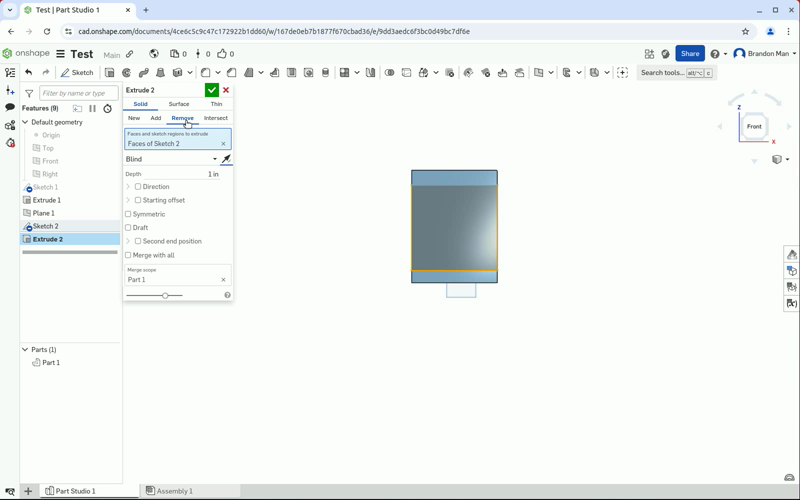
text(14.443)
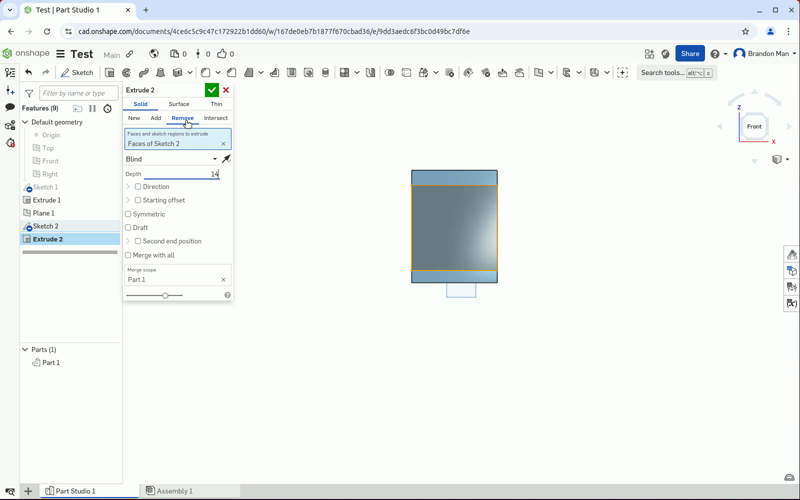
key(tab, 6)
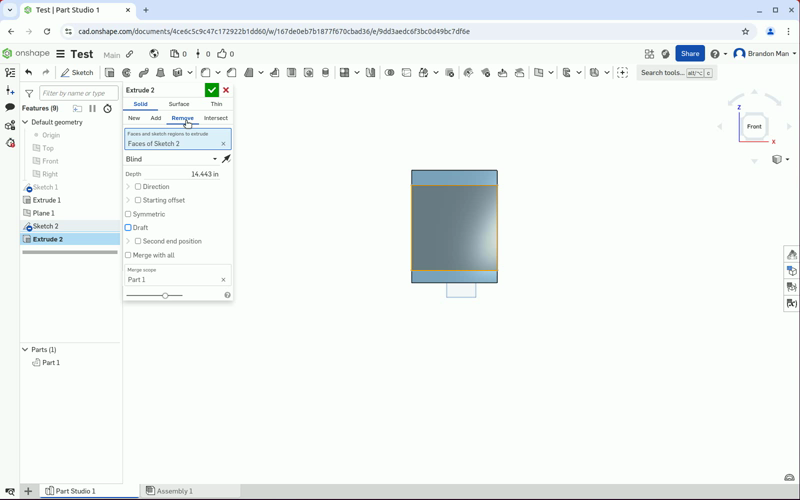
key(space)
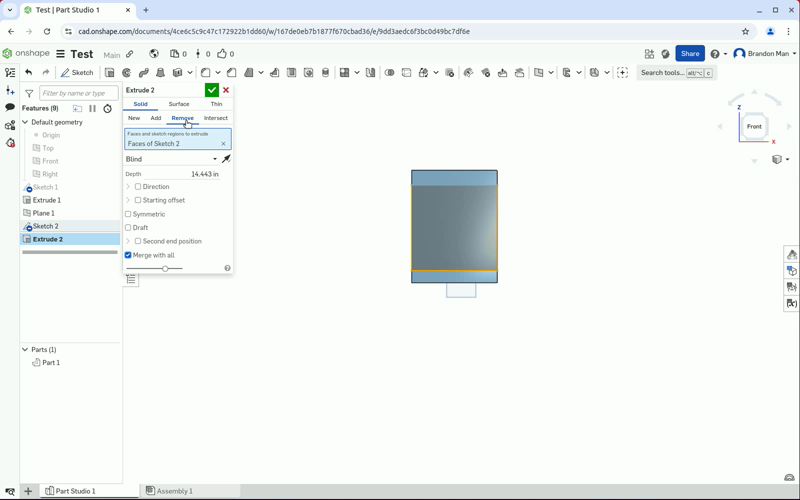
key(enter)
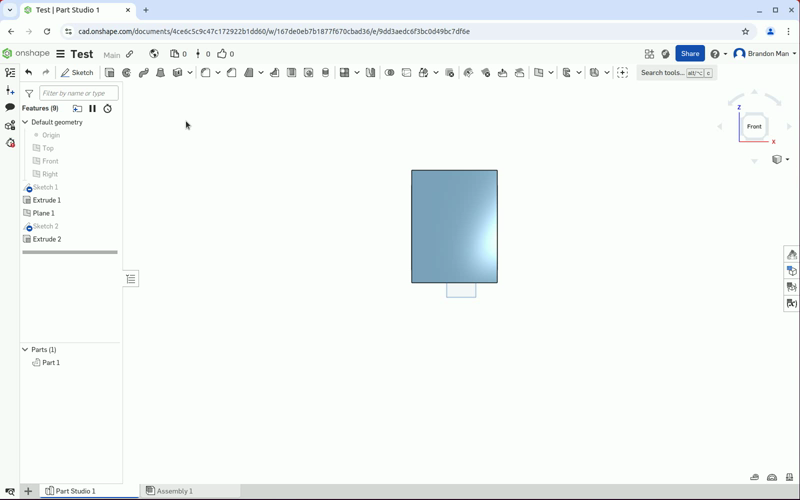
key(shift+h)
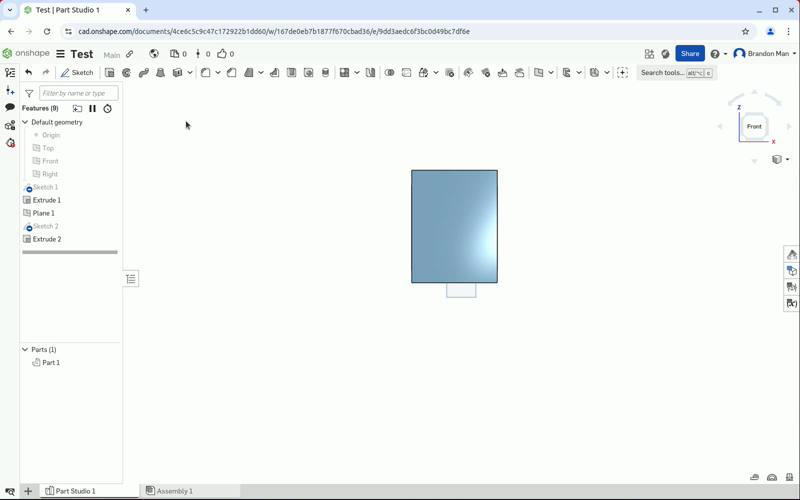
key(shift+h)
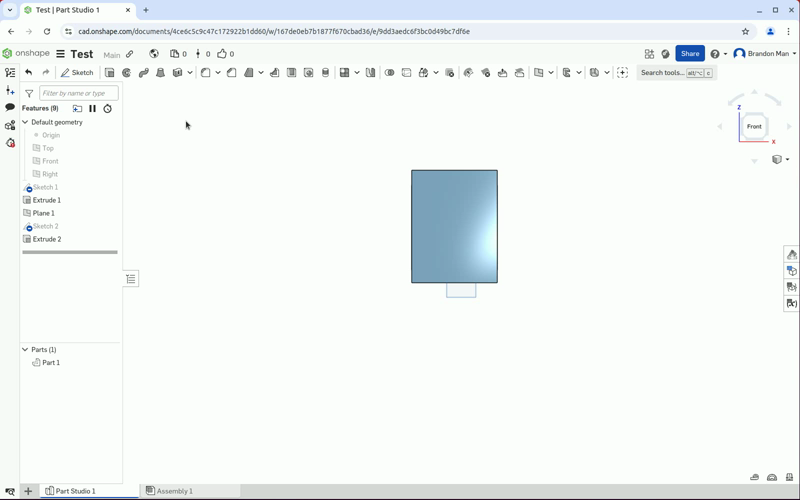
key(shift+7)
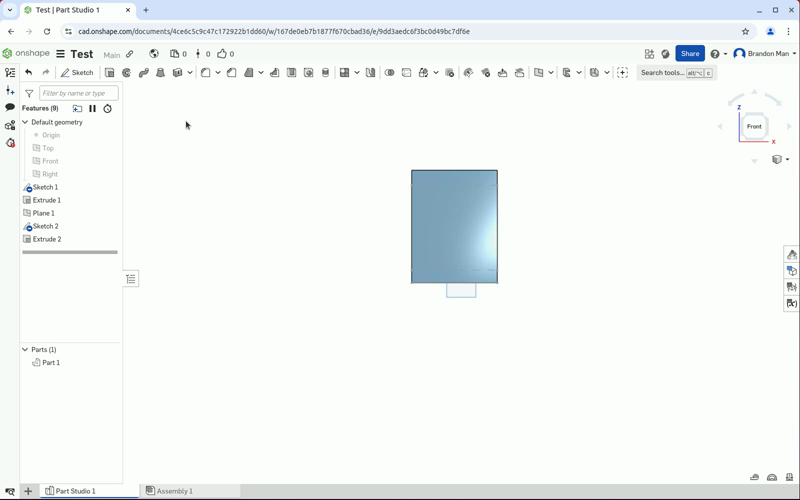
key(left, 2)
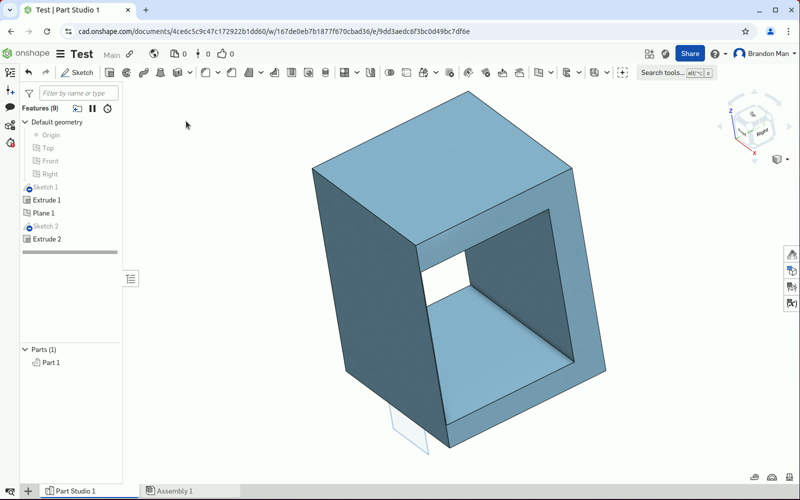
key(down, 2)
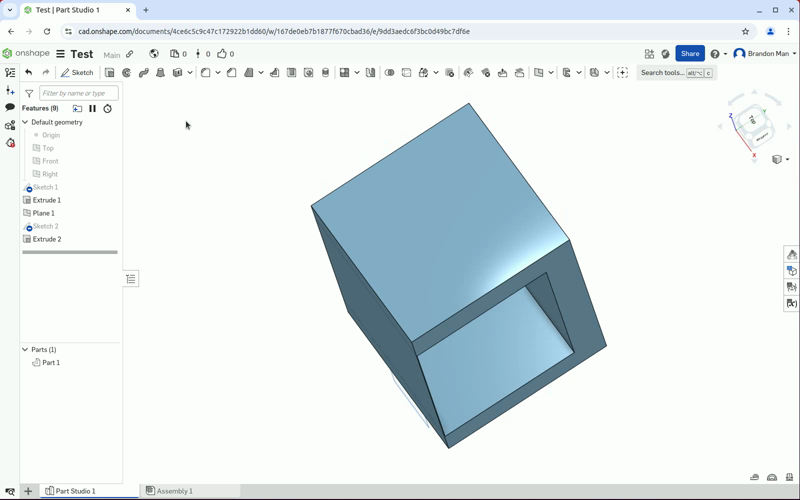
key(up, 2)
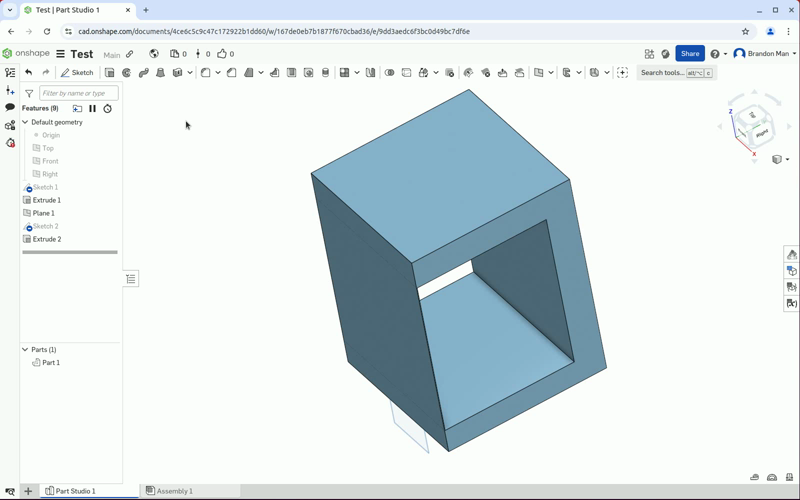
key(right, 2)
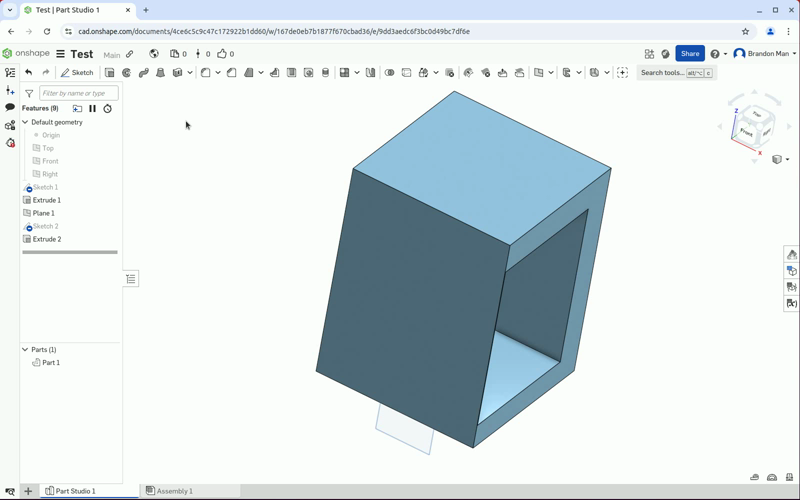
mouse_move(73, 189)
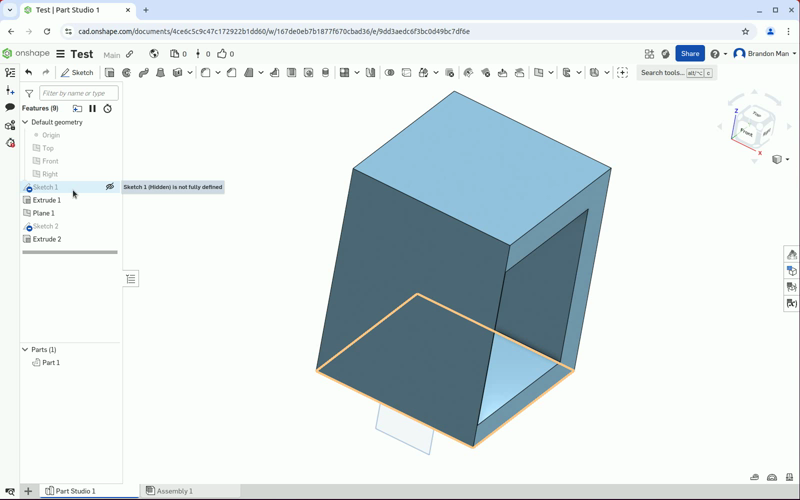
click(73, 189)